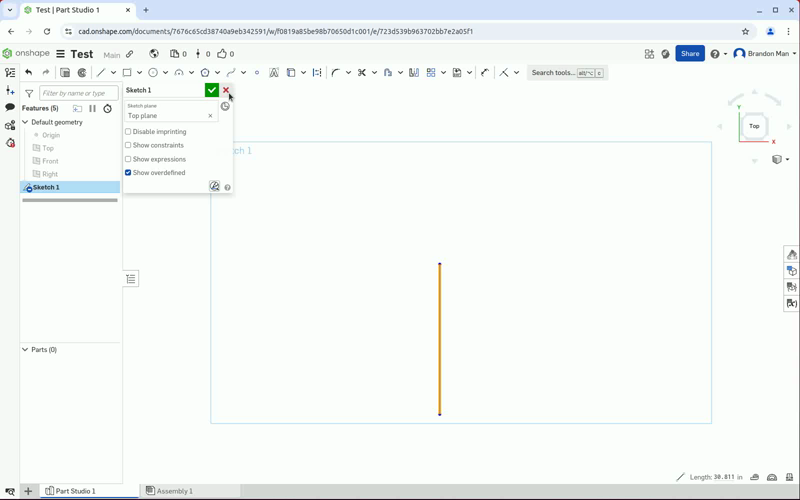
key(shift+h)
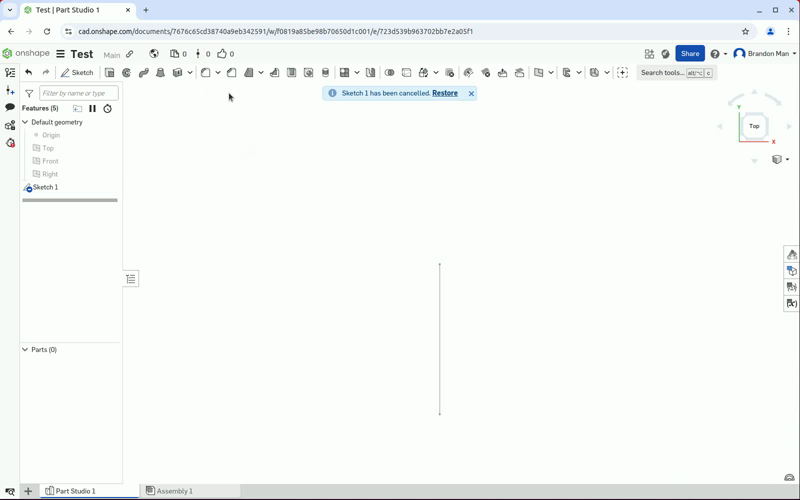
key(shift+s)
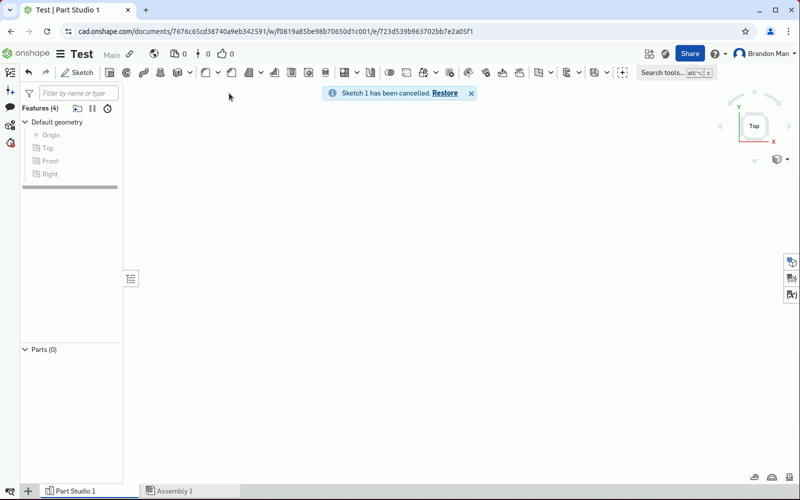
mouse_move(73, 150)
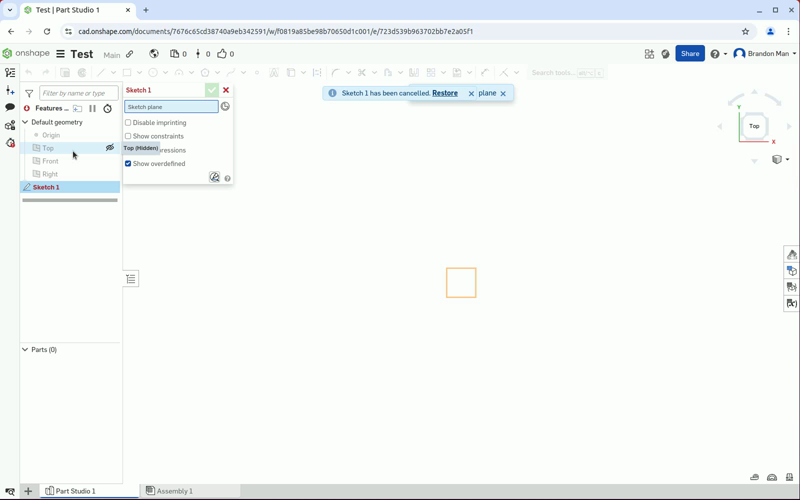
click(73, 150)
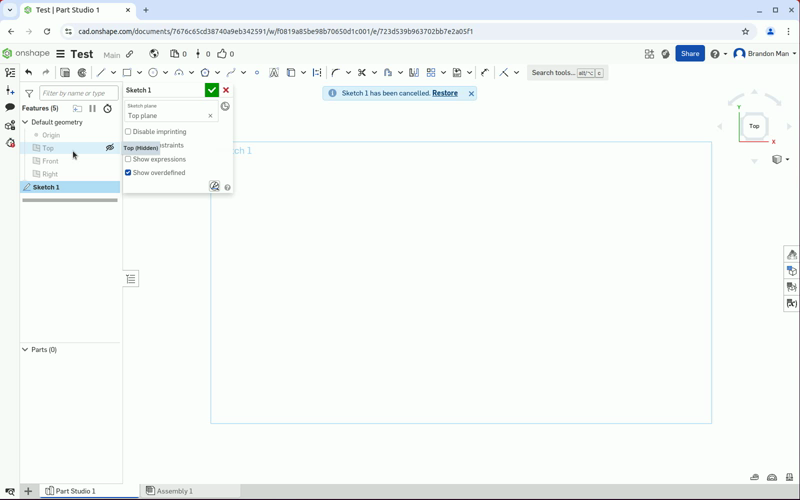
mouse_move(73, 352)
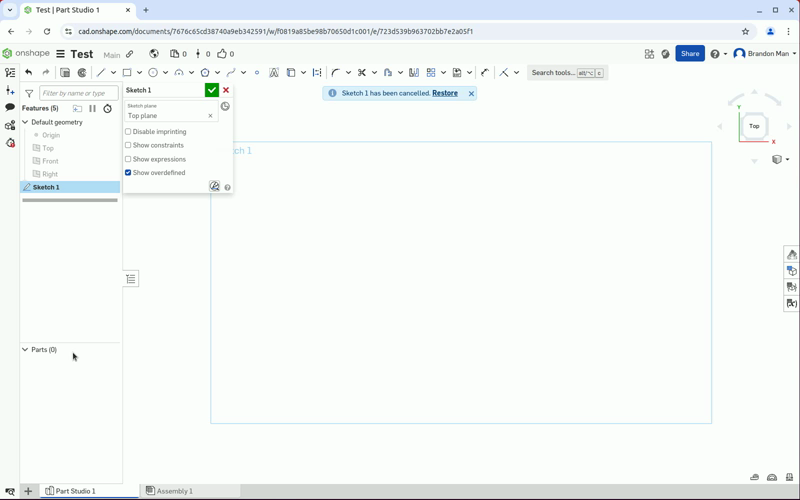
key(y)
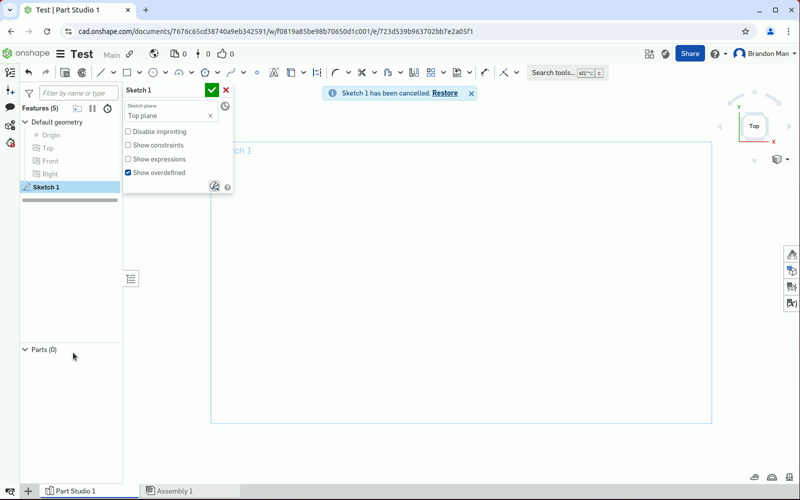
key(l)
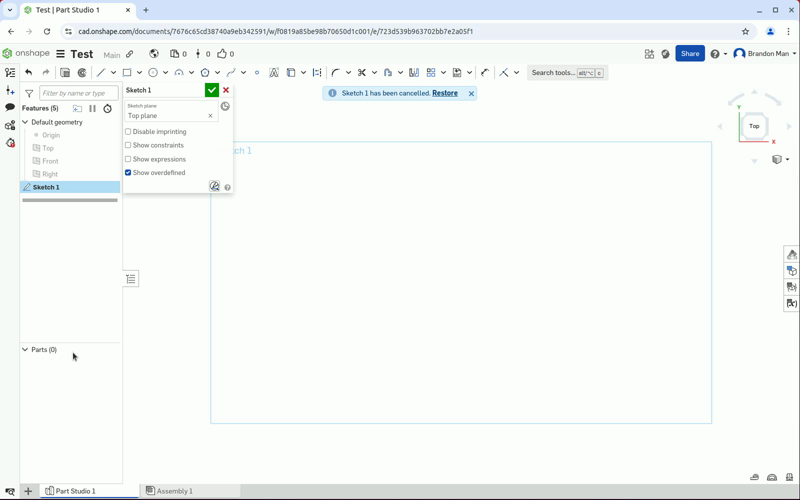
key_down(shift)
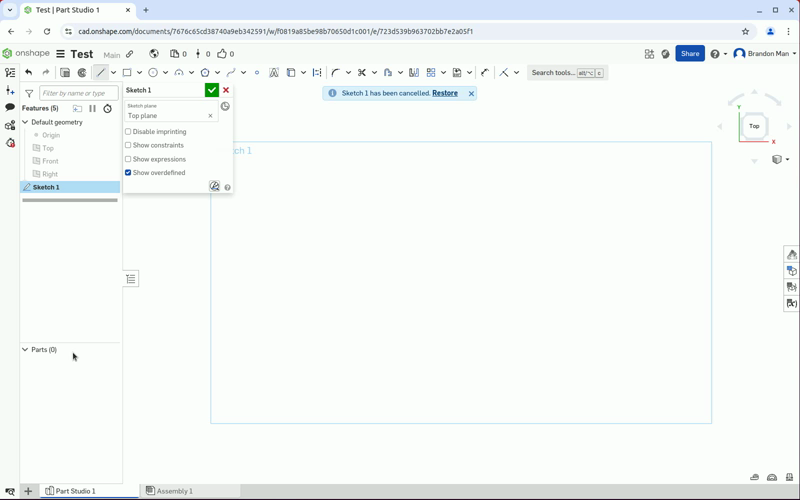
mouse_move(375, 375)
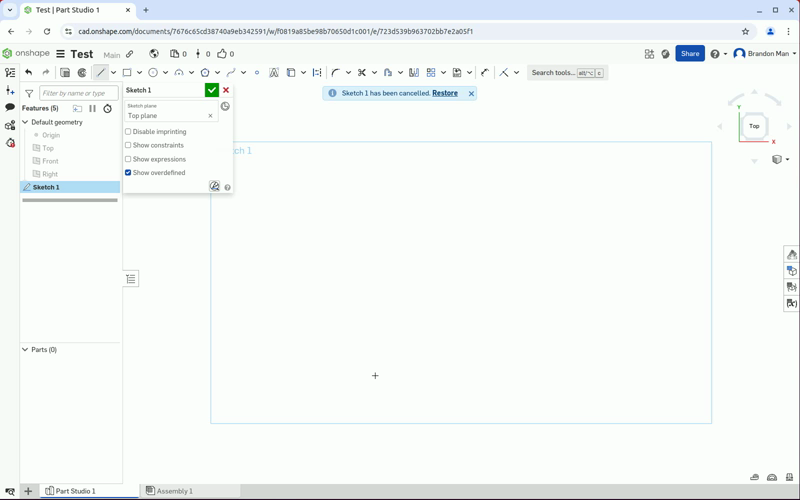
click(375, 375)
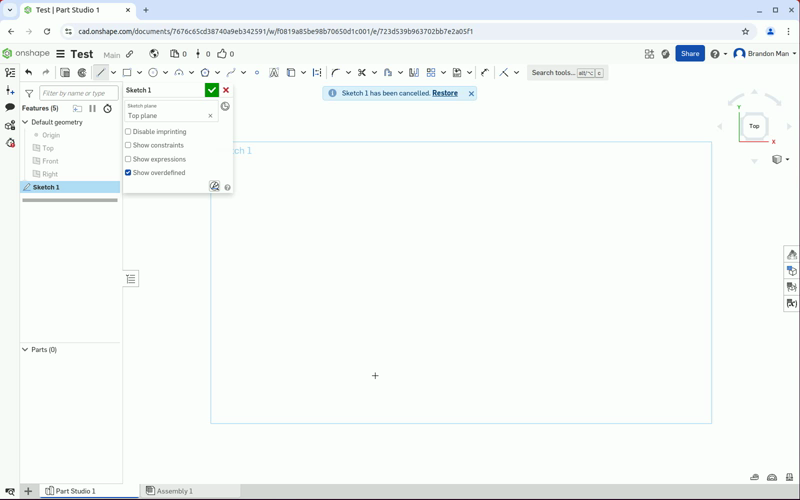
key_up(shift)
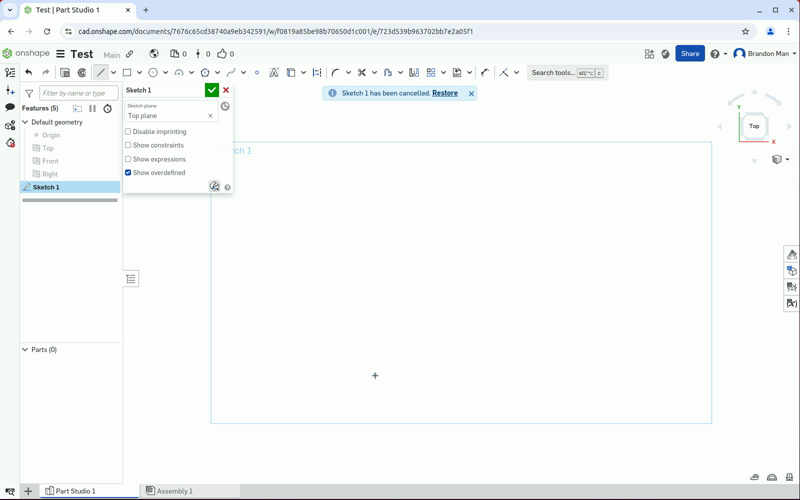
key_down(shift)
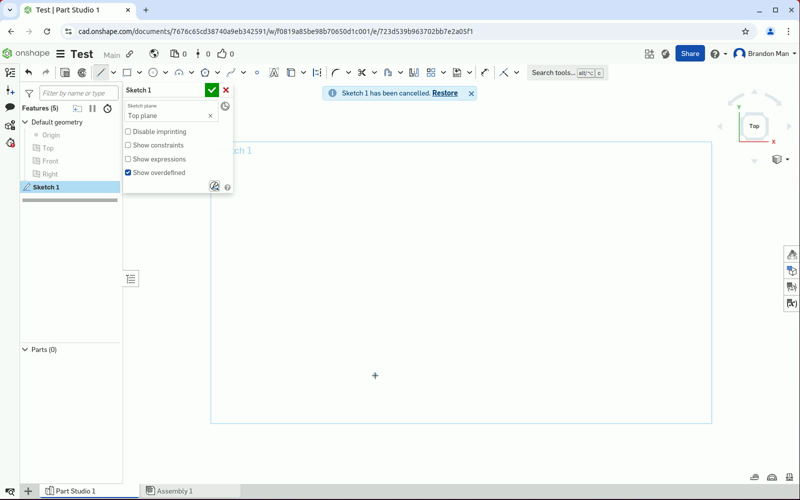
mouse_move(460, 375)
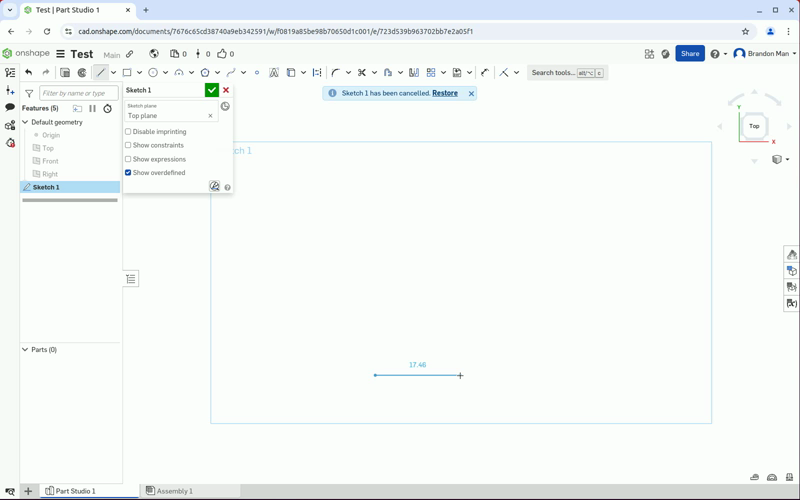
click(460, 375)
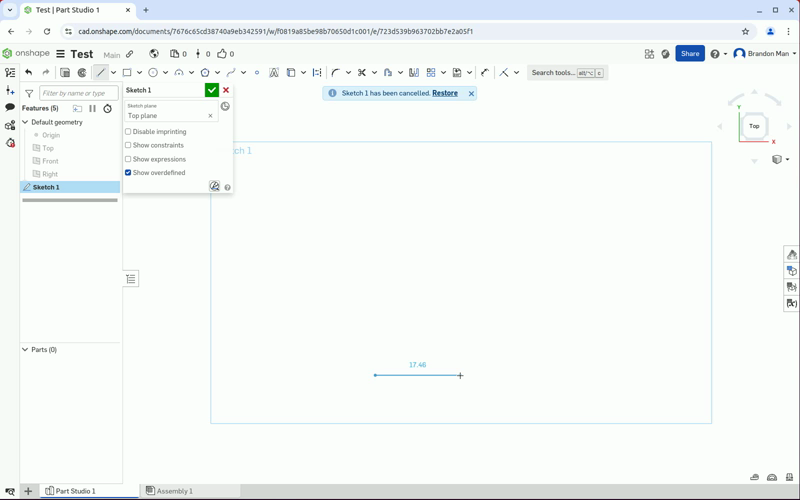
key_up(shift)
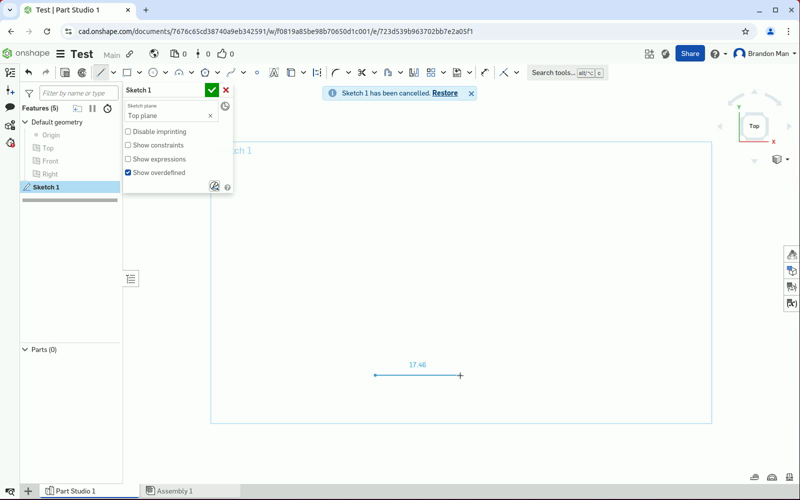
key_down(shift)
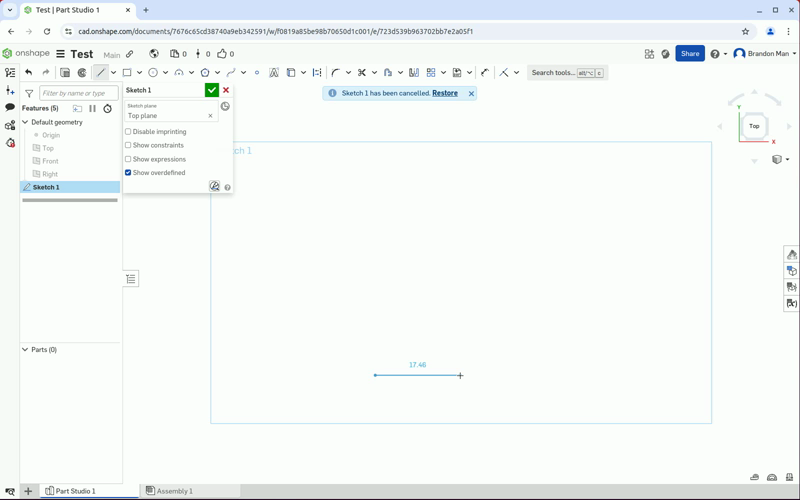
mouse_move(460, 192)
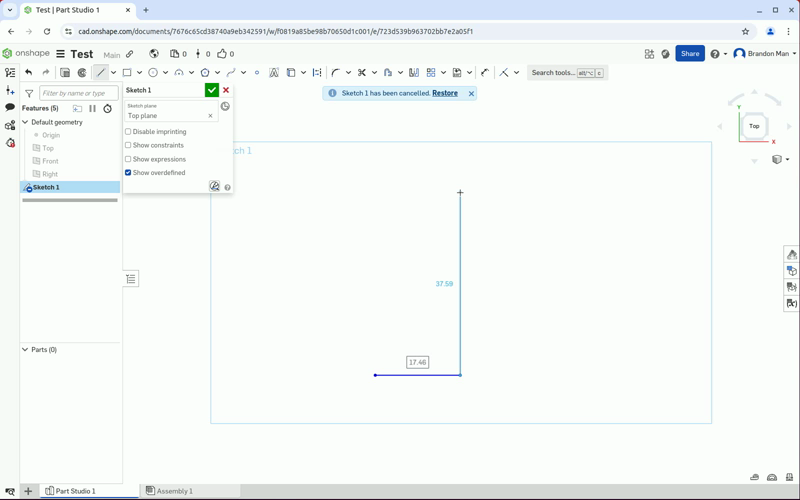
click(460, 192)
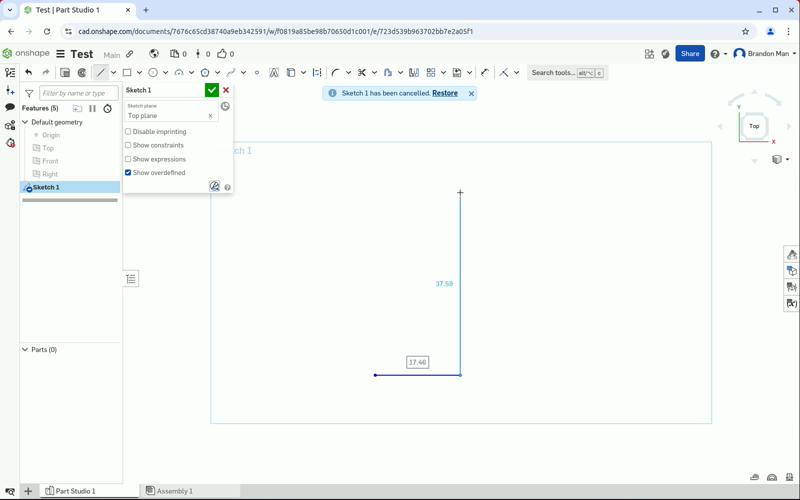
key_up(shift)
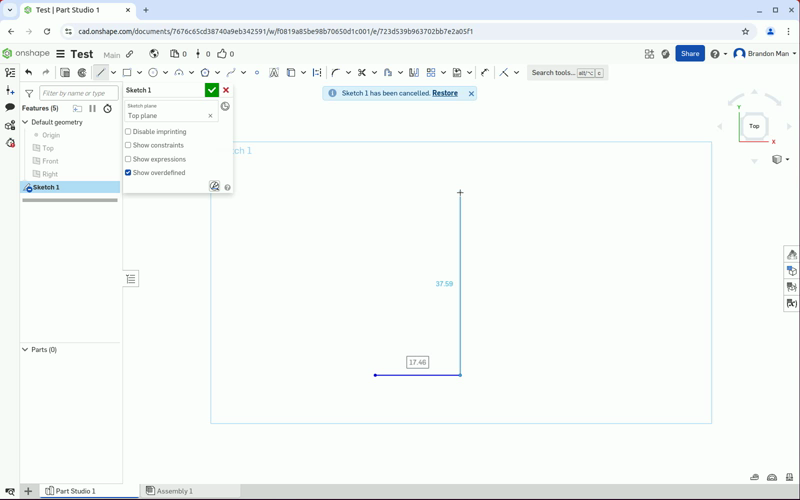
key_down(shift)
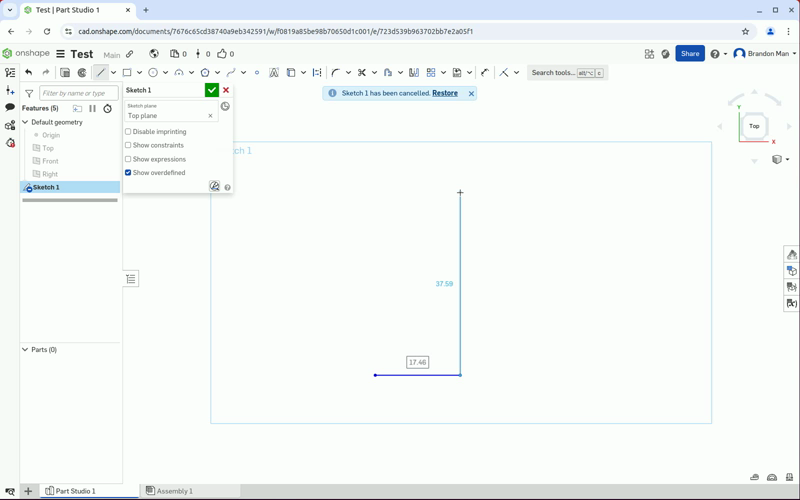
mouse_move(375, 192)
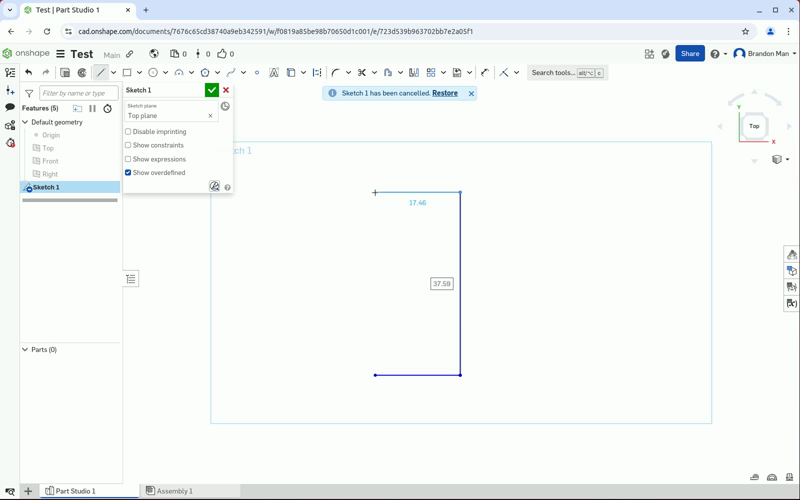
click(375, 192)
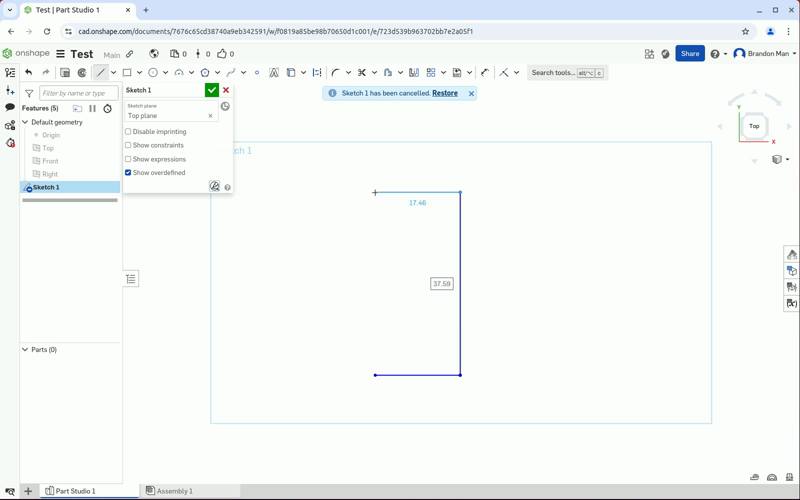
key_up(shift)
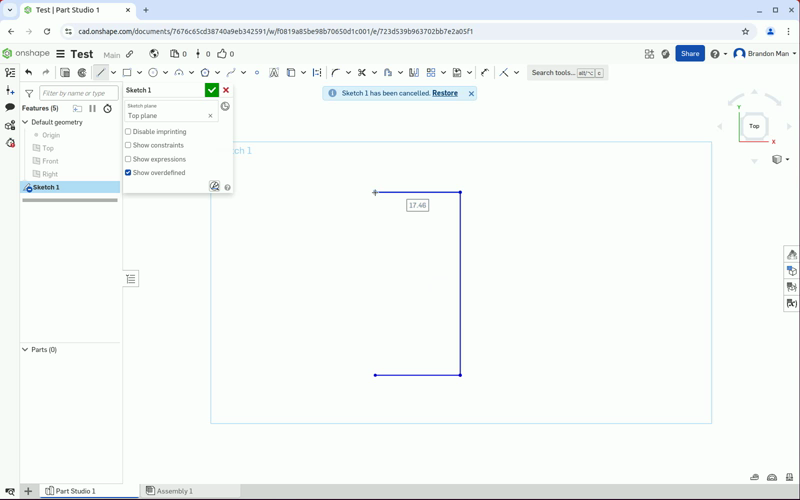
key_down(shift)
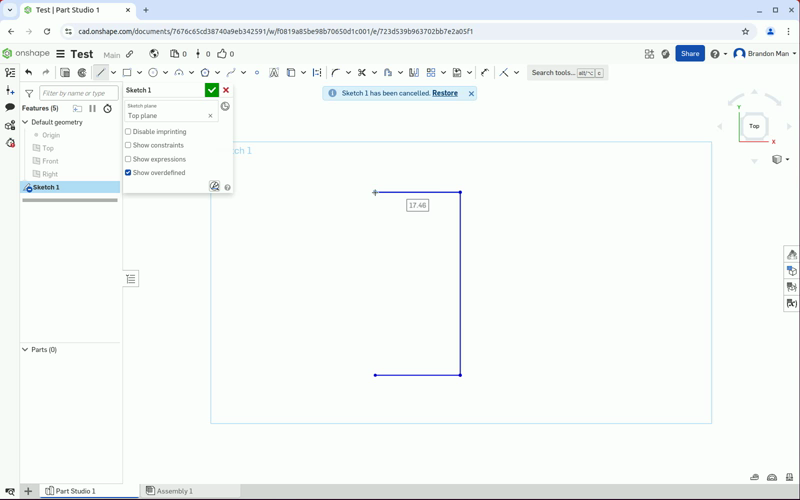
mouse_move(375, 375)
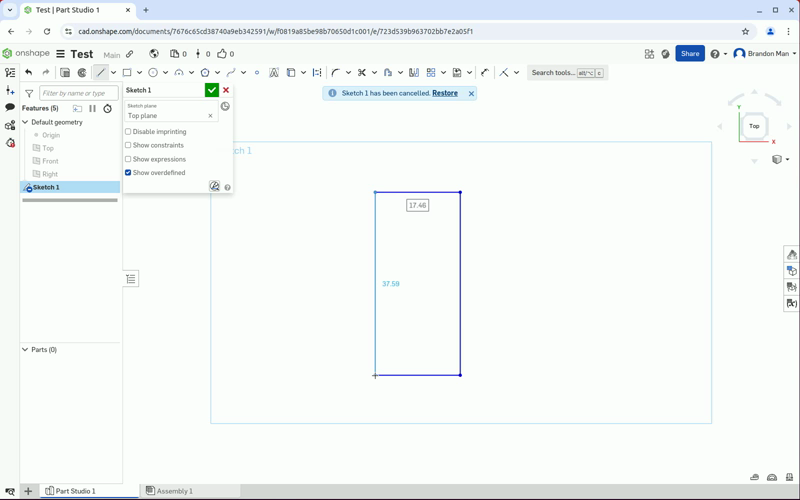
key_up(shift)
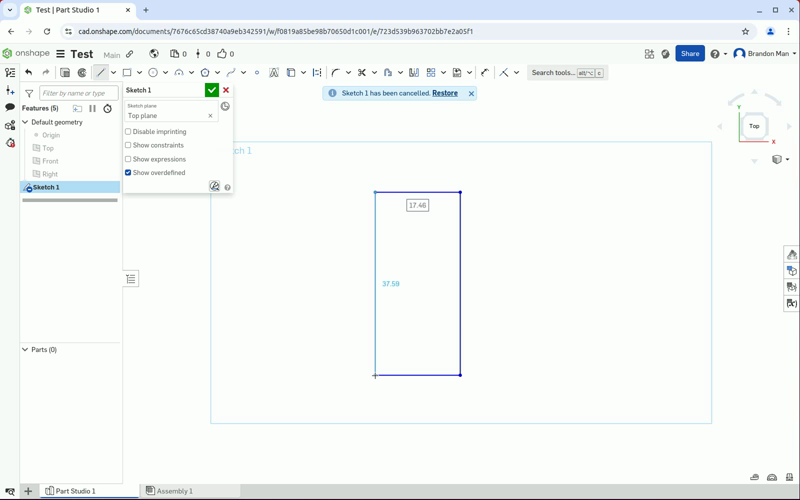
click(375, 375)
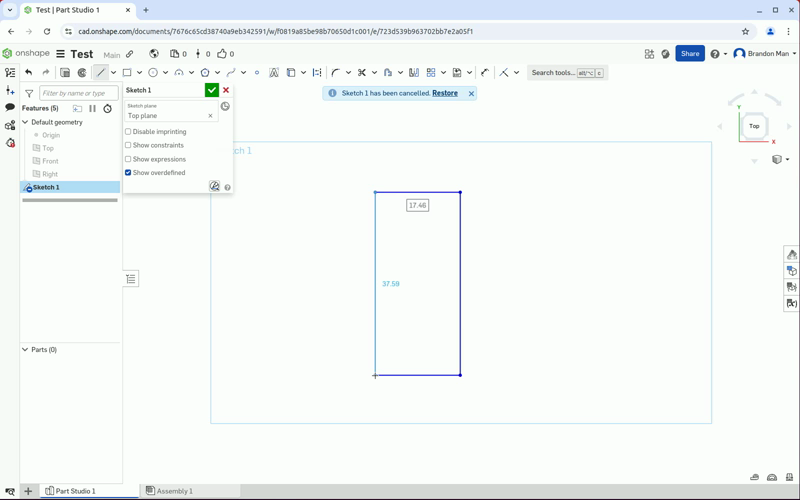
key(esc)
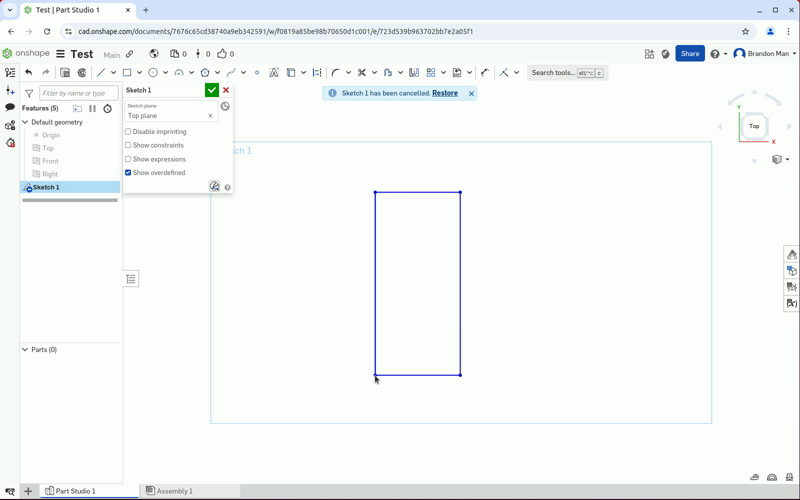
mouse_move(398, 298)
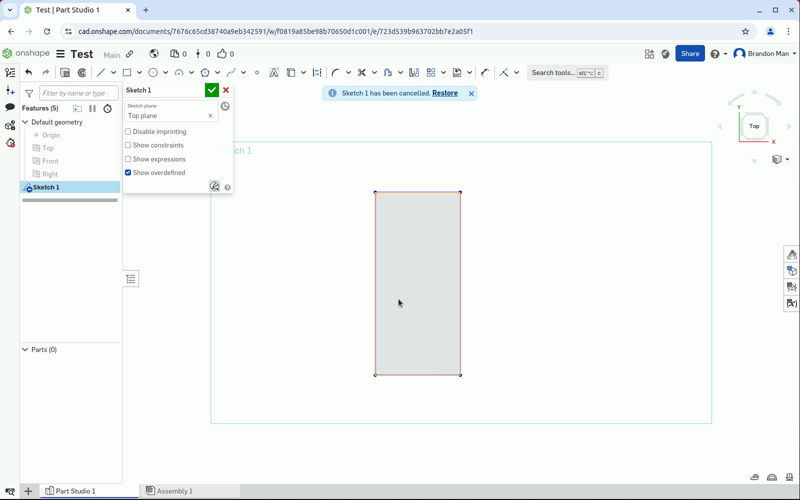
click(398, 298)
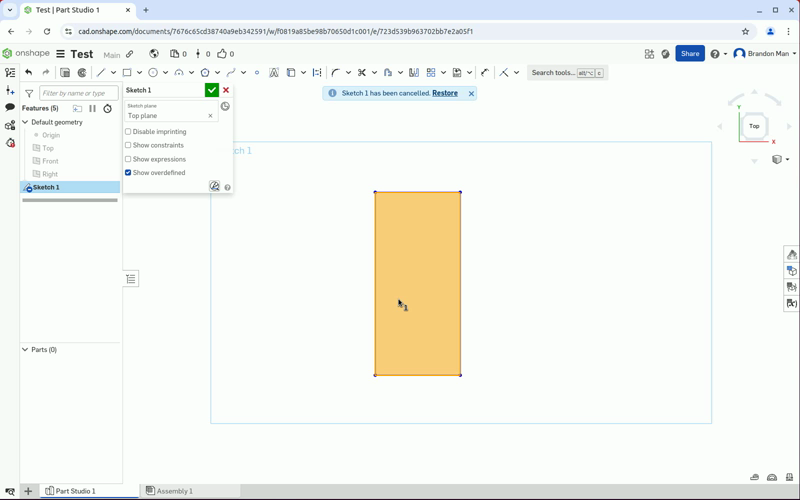
mouse_move(73, 352)
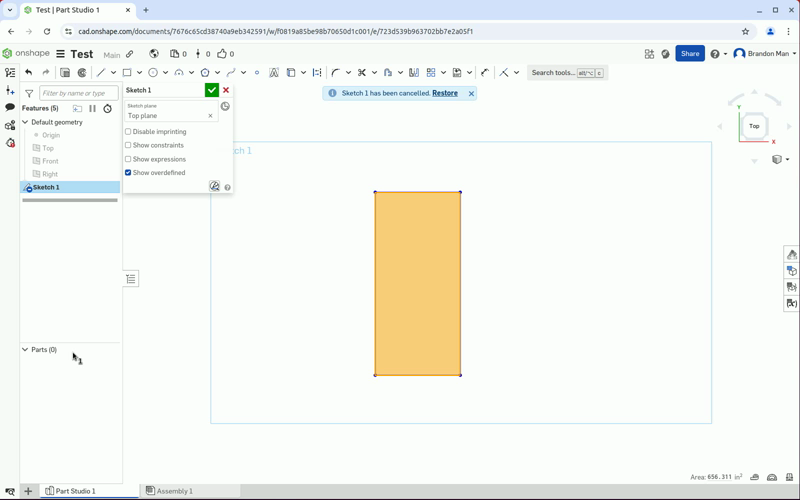
key(shift+y)
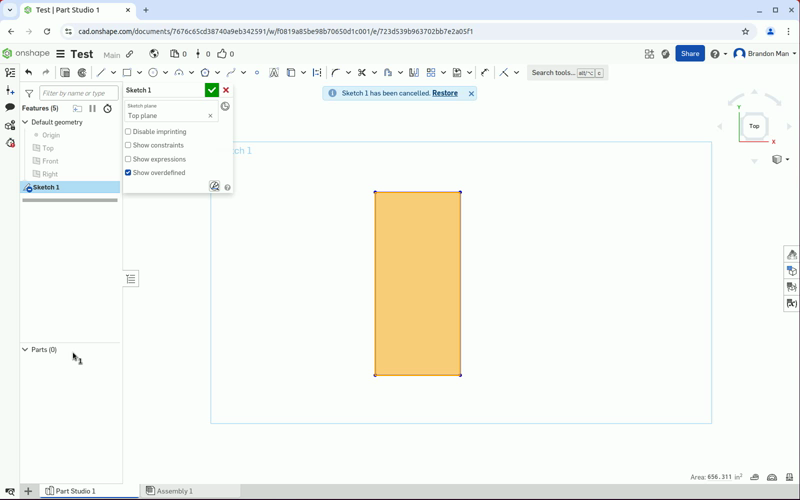
key(shift+e)
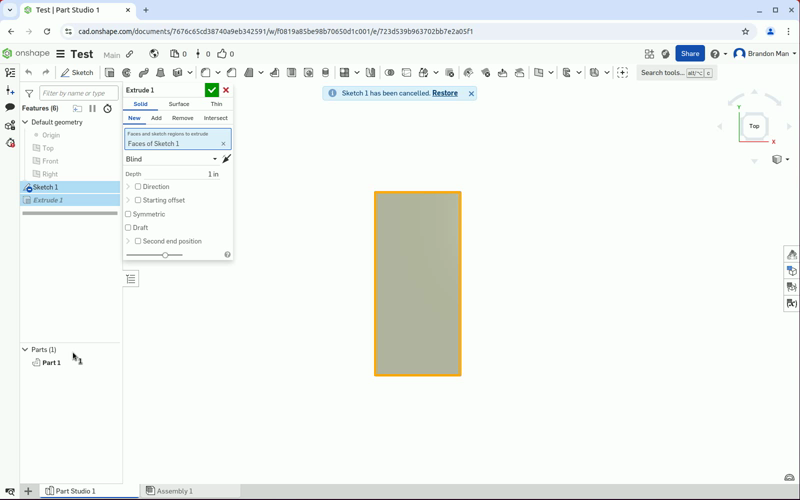
mouse_move(143, 106)
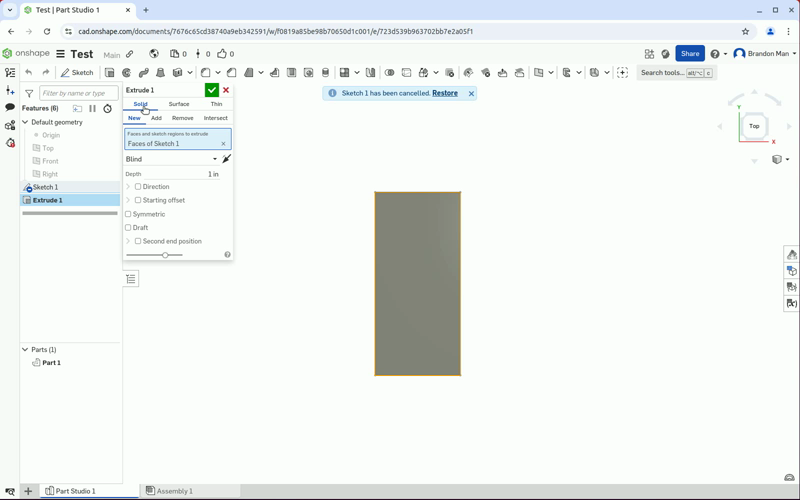
click(143, 106)
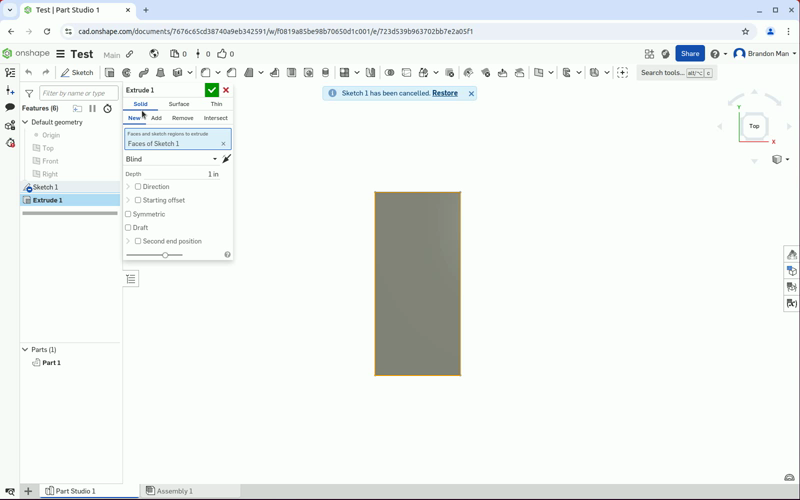
mouse_move(137, 120)
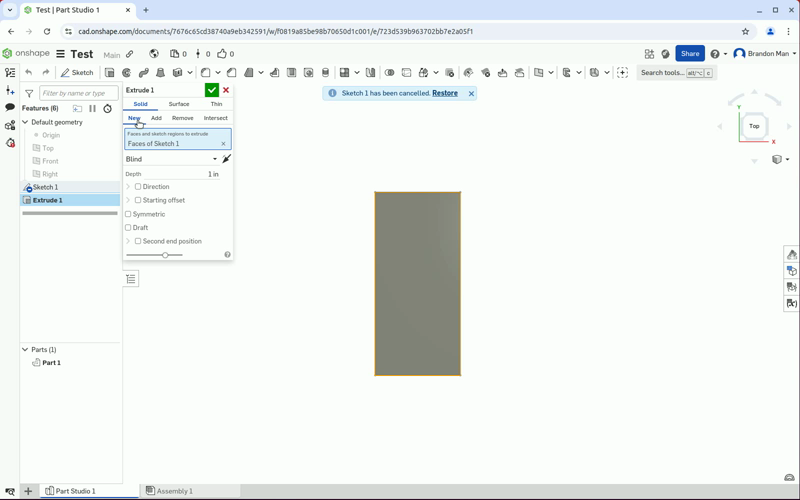
click(137, 120)
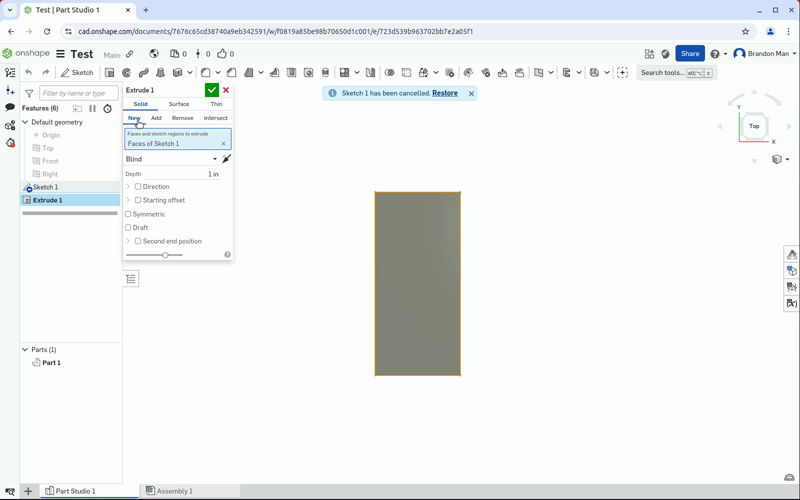
key(tab, 4)
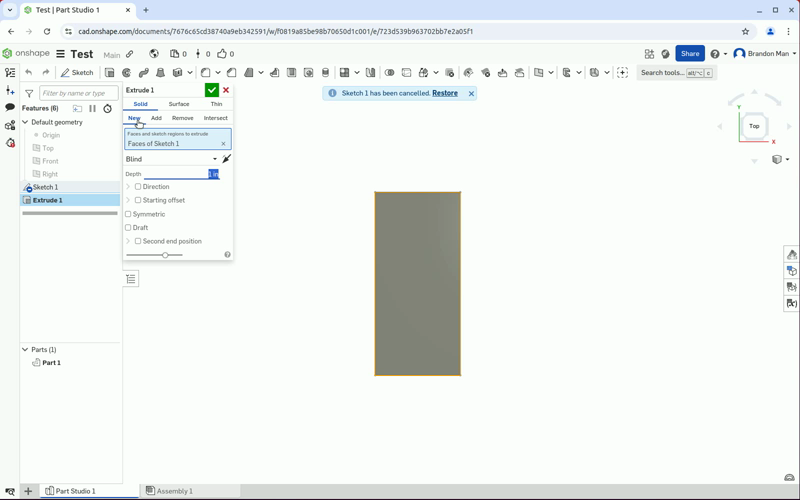
text(6.018)
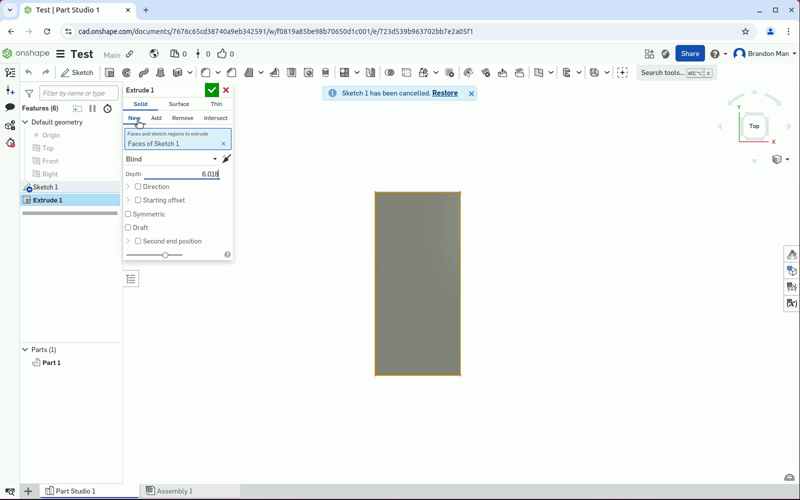
key(enter)
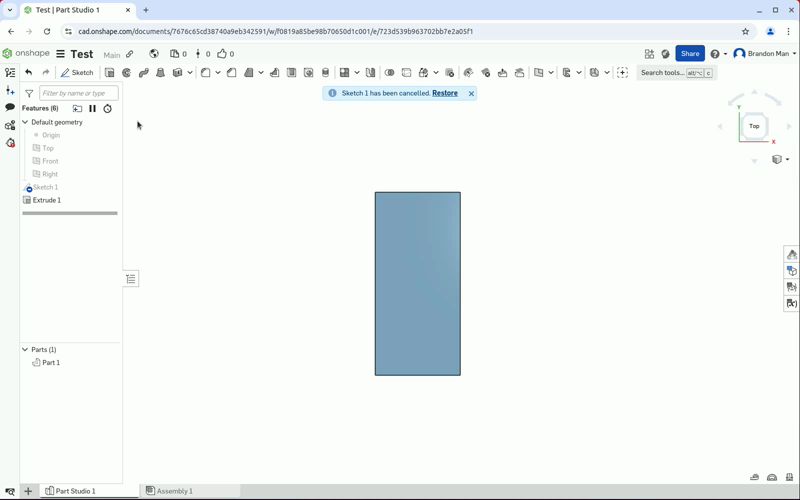
key(shift+h)
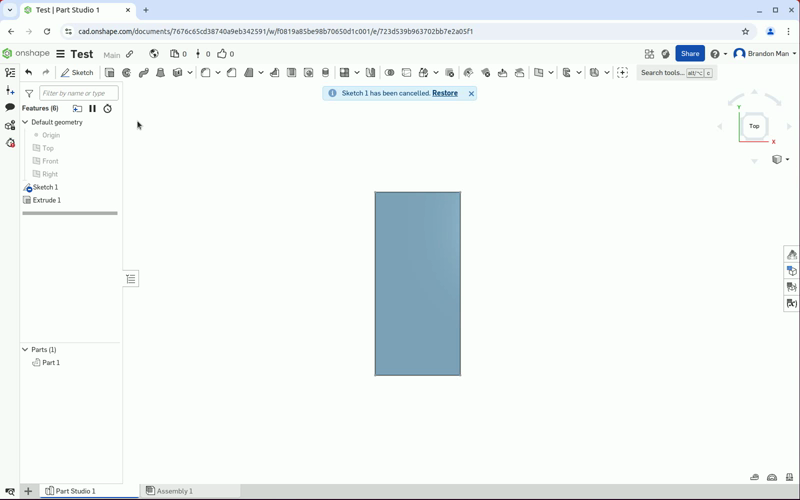
key(shift+h)
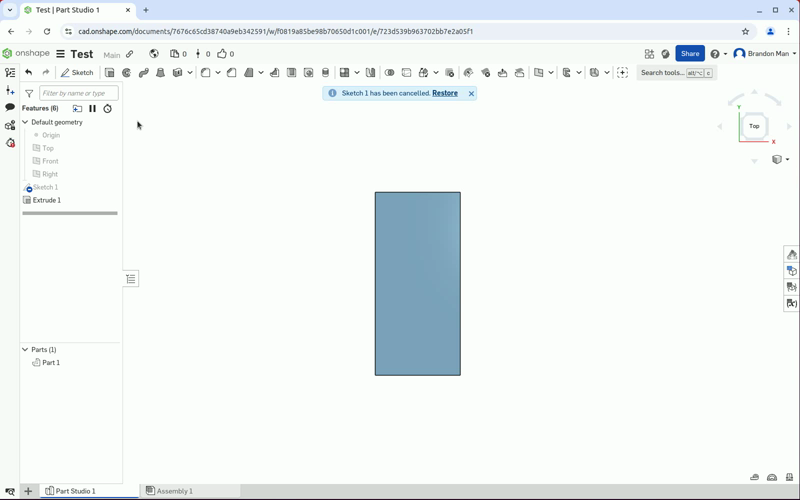
mouse_move(73, 189)
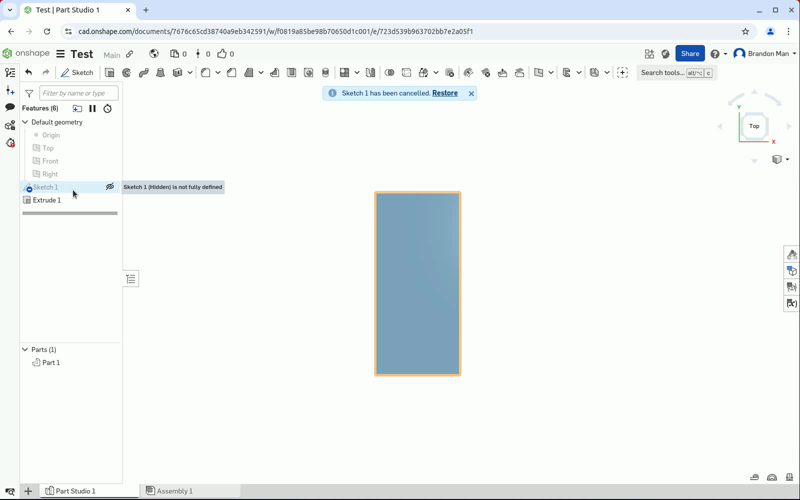
click(73, 189)
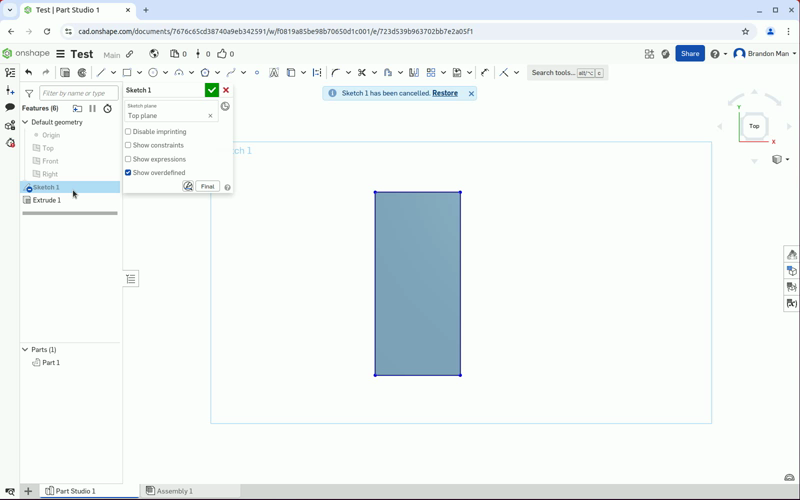
mouse_move(229, 92)
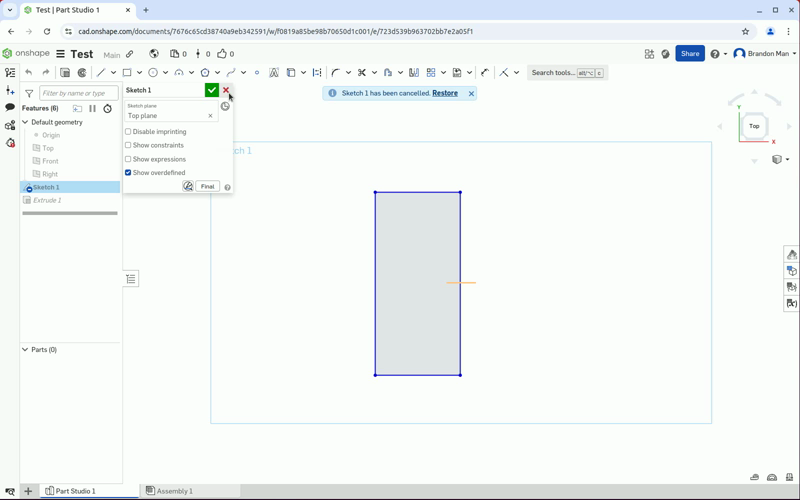
click(229, 92)
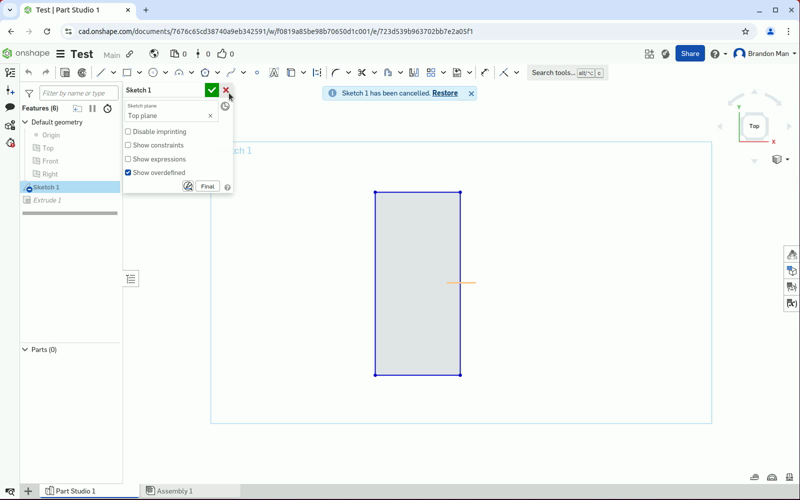
key(shift+s)
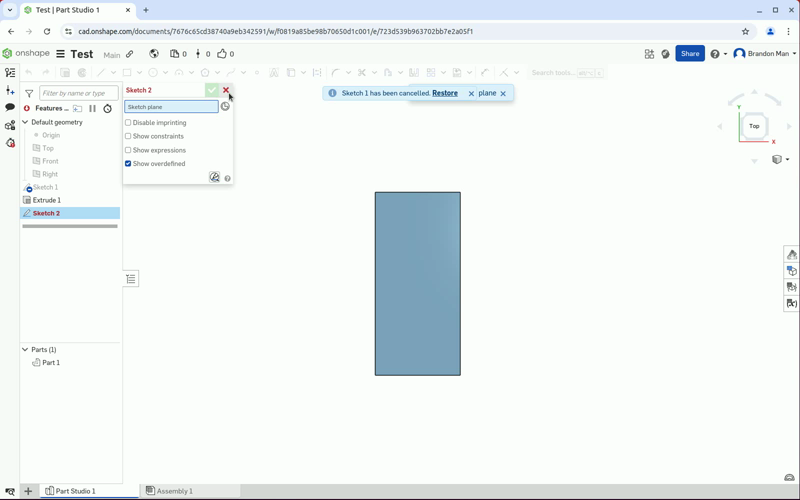
mouse_move(73, 150)
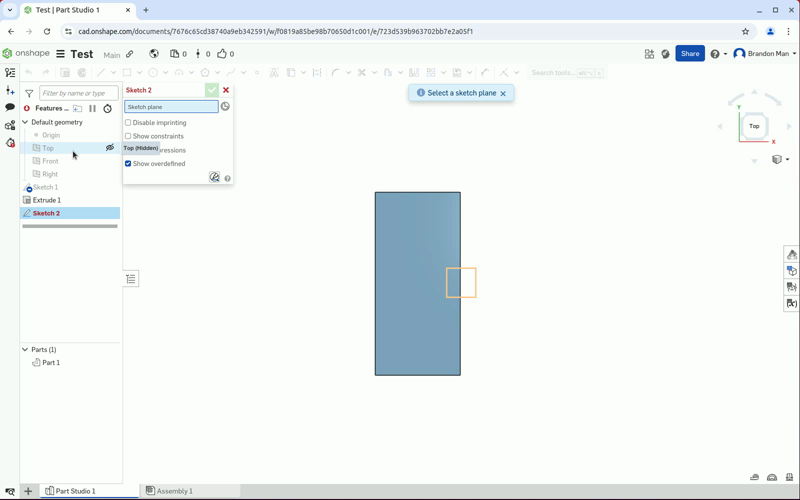
click(73, 150)
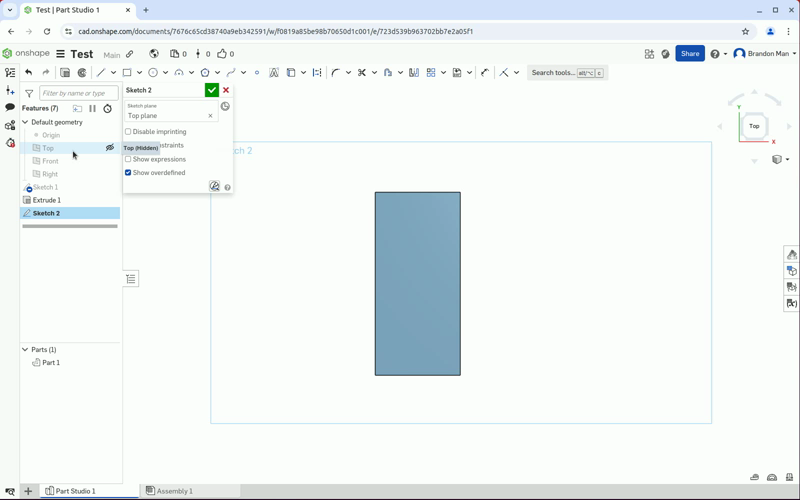
mouse_move(73, 352)
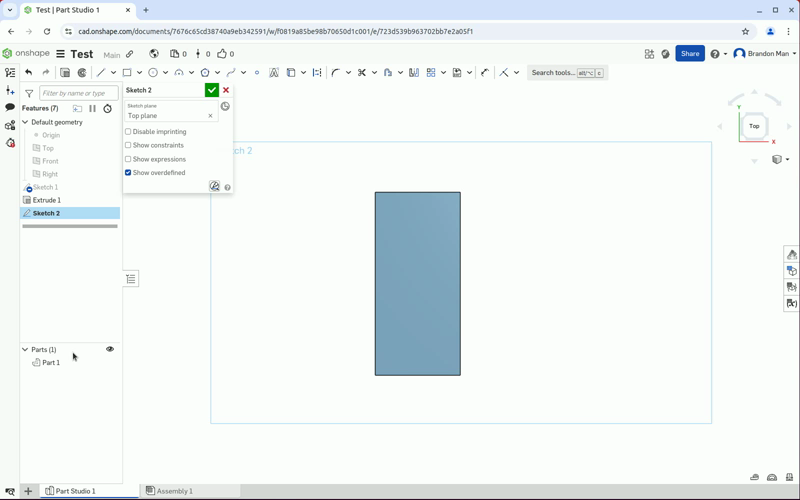
key(y)
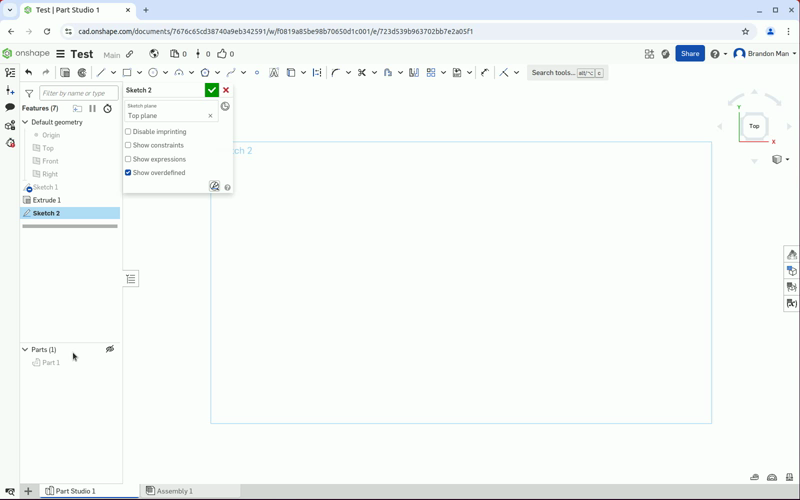
key(a)
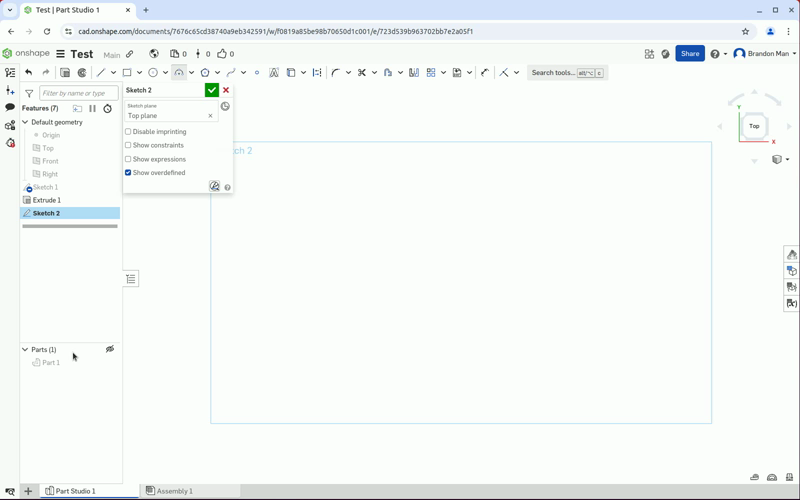
key_down(shift)
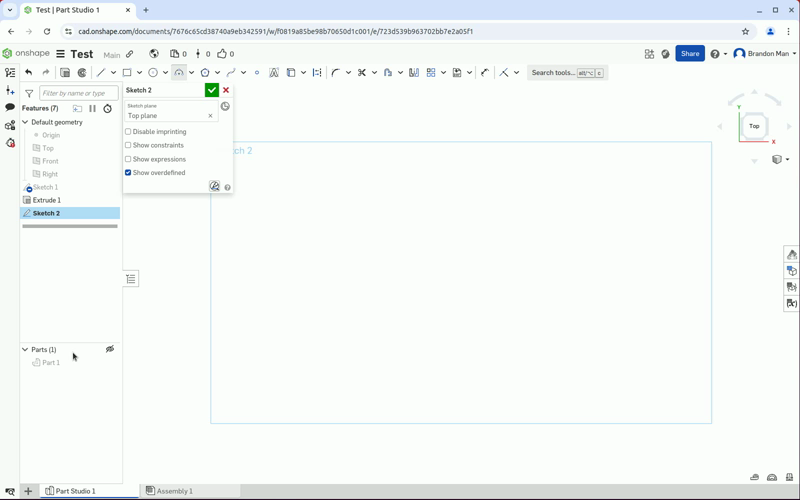
mouse_move(460, 375)
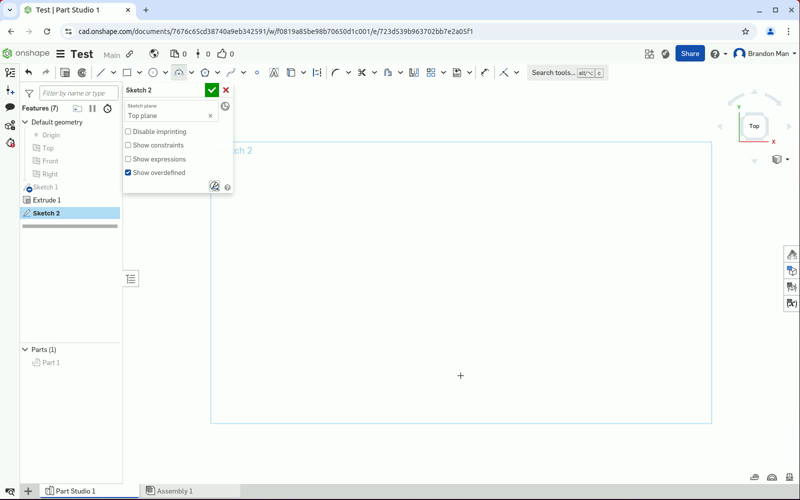
click(460, 375)
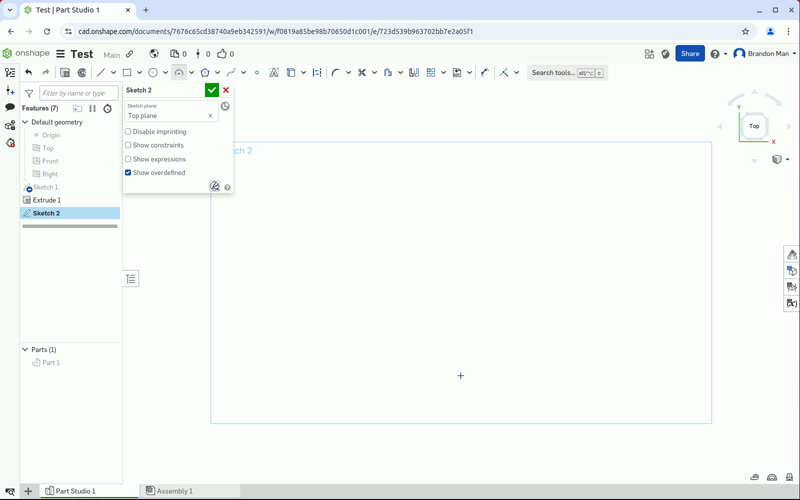
key_up(shift)
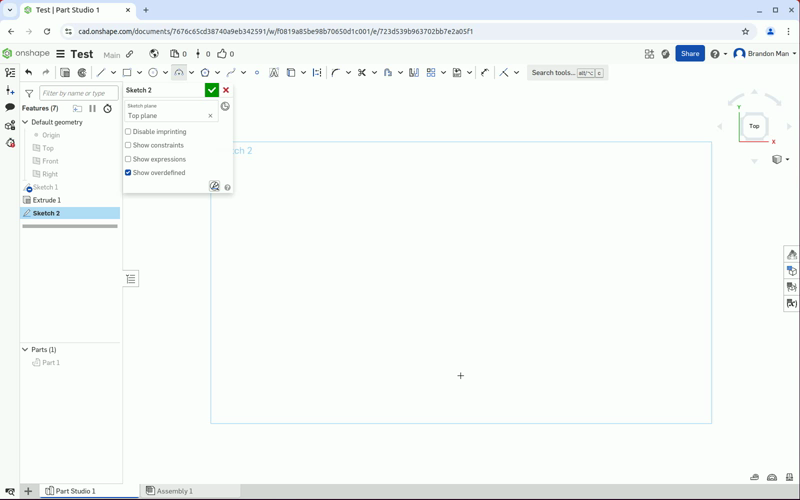
key_down(shift)
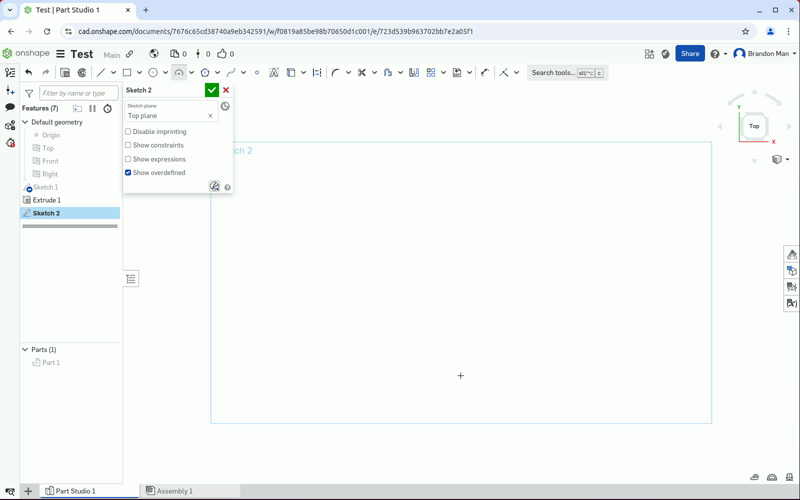
mouse_move(460, 192)
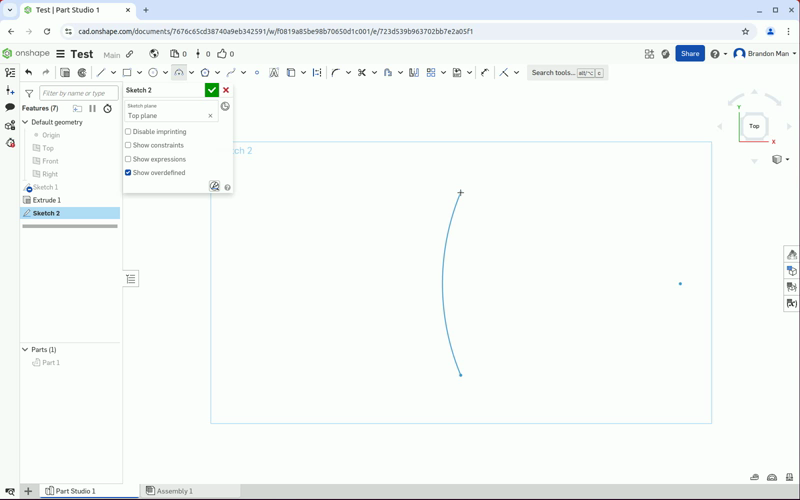
click(460, 192)
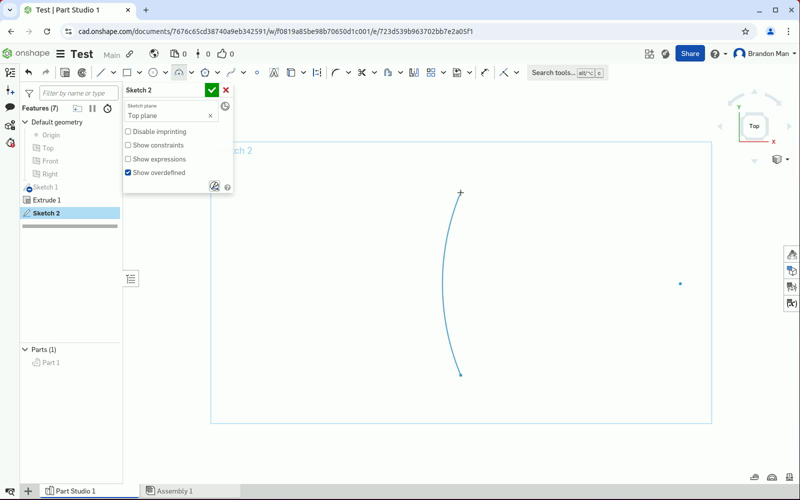
mouse_move(552, 283)
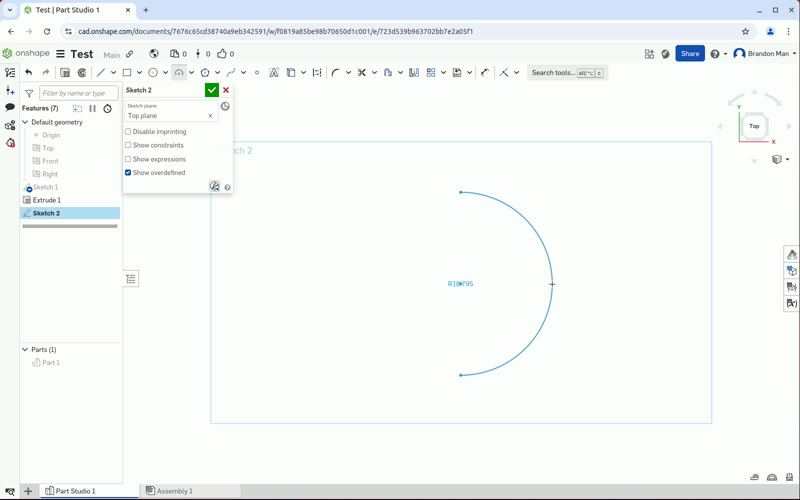
click(552, 283)
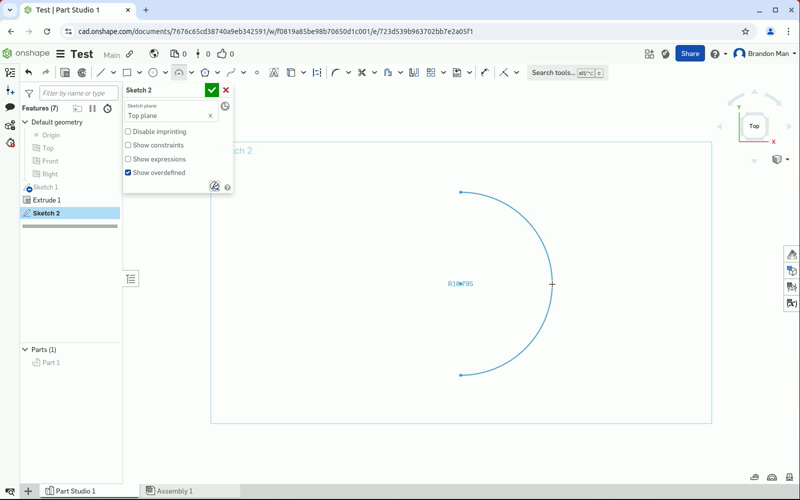
key_up(shift)
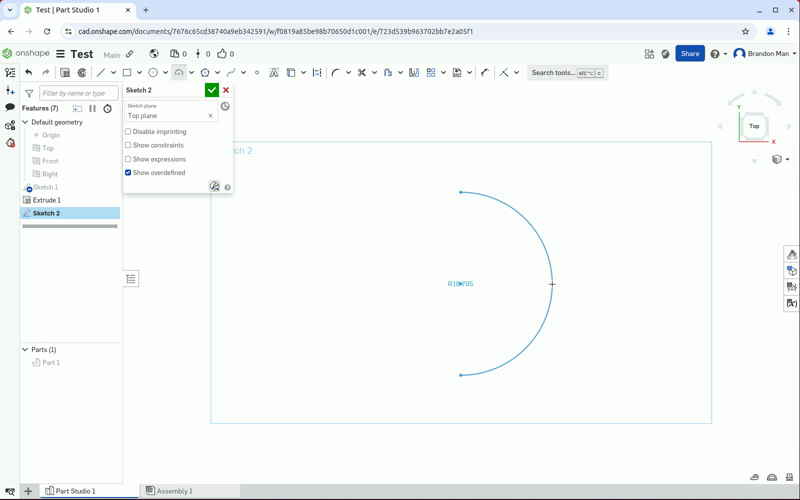
key(esc)
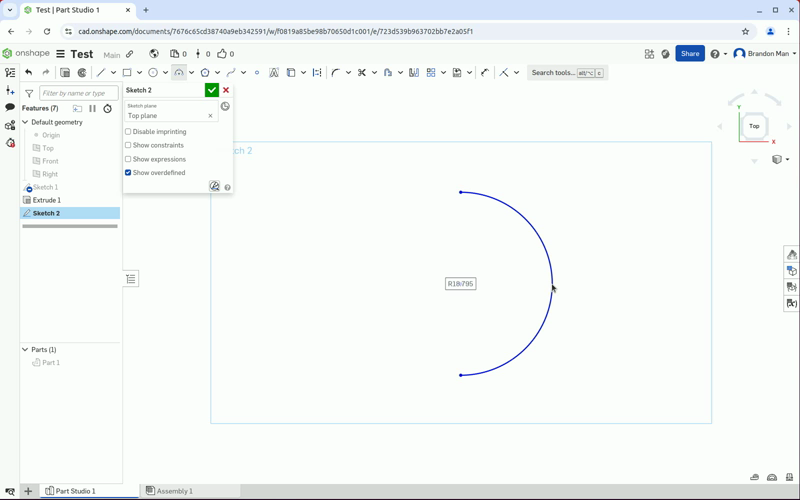
key(l)
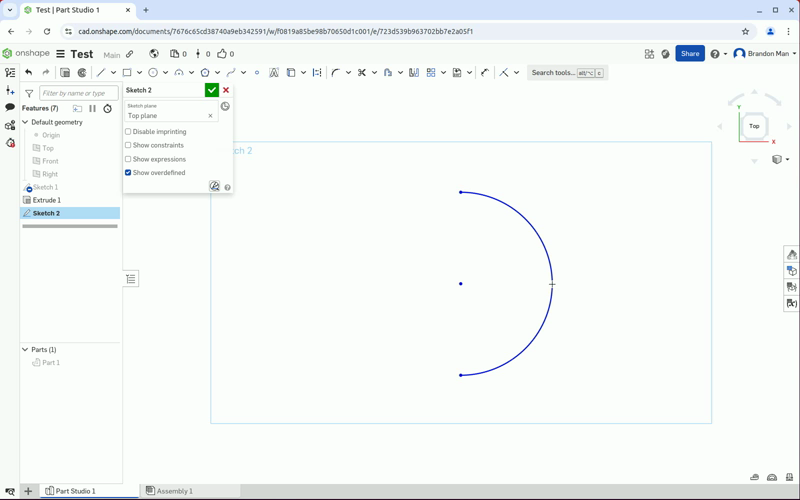
mouse_move(460, 192)
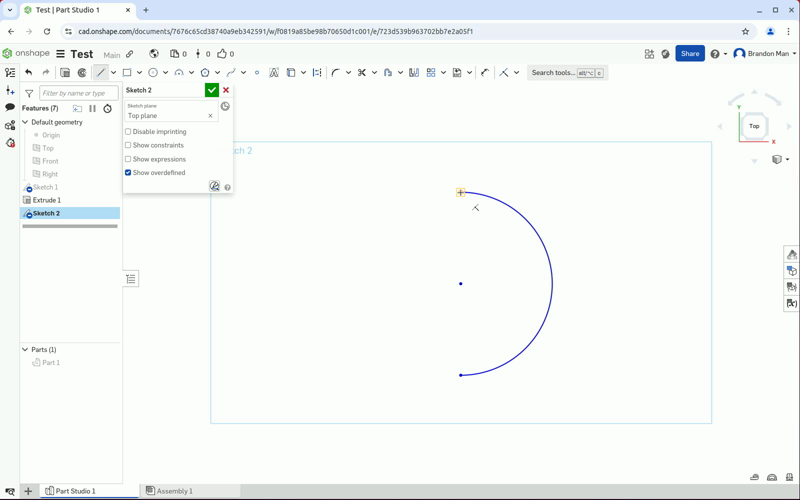
click(460, 192)
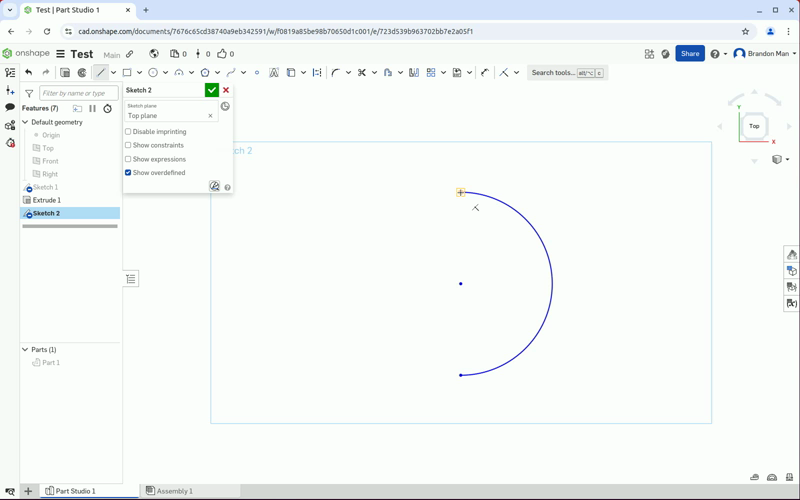
key_down(shift)
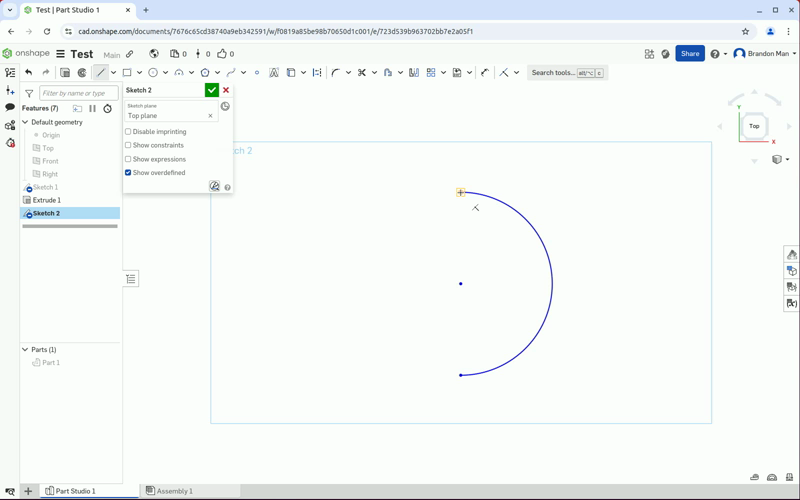
mouse_move(460, 375)
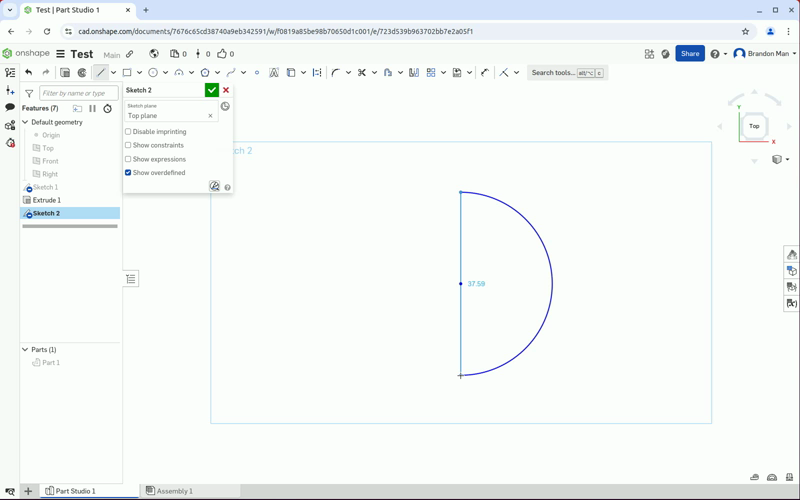
key_up(shift)
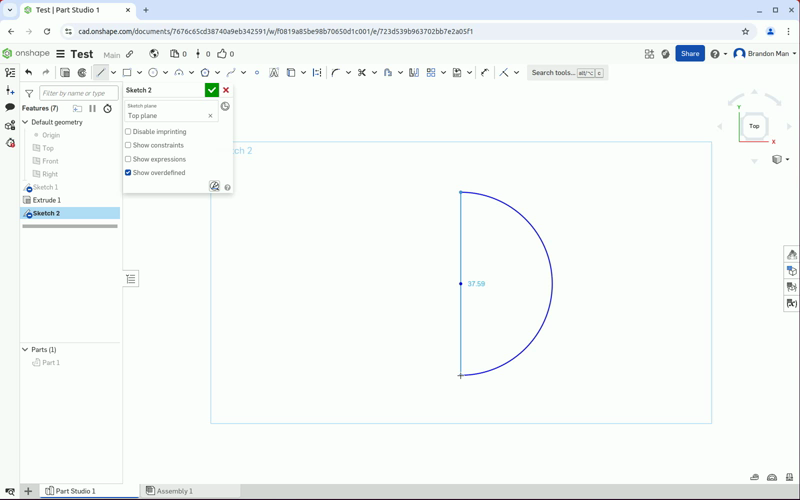
click(460, 375)
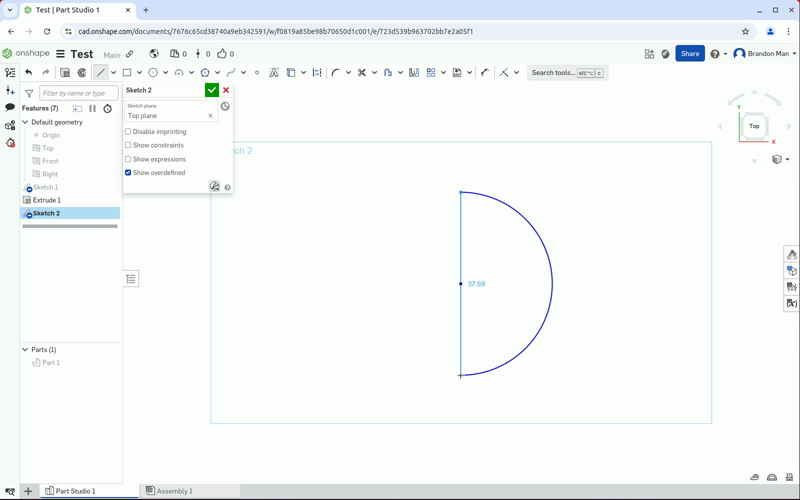
key(esc)
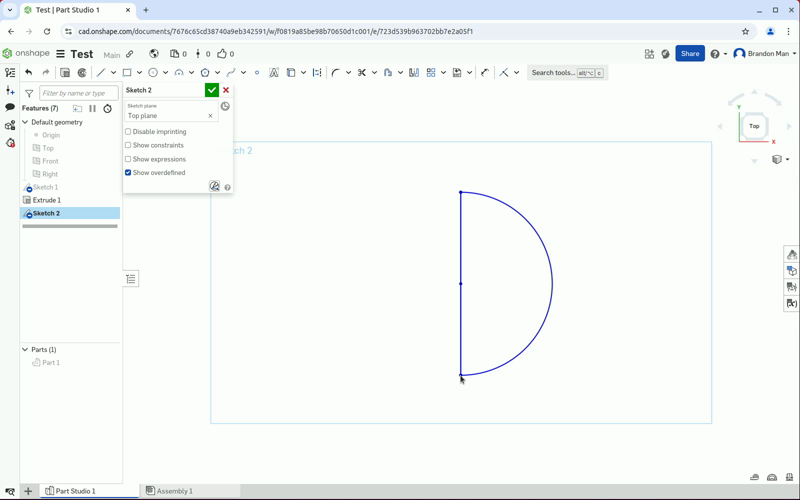
mouse_move(481, 325)
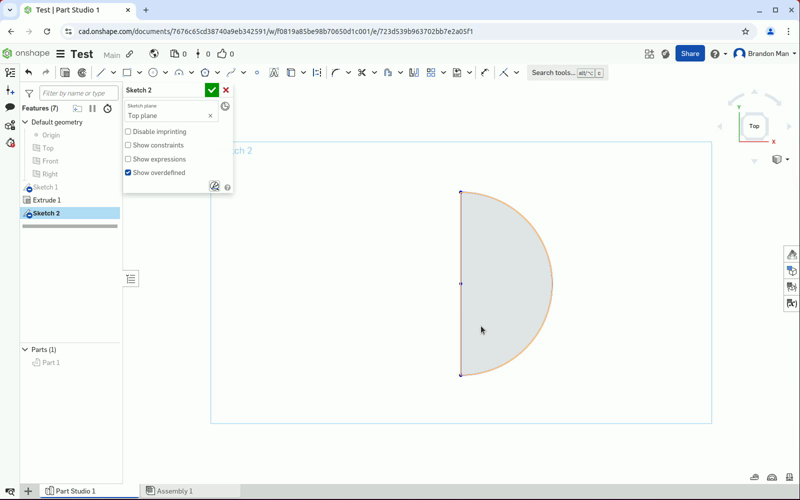
click(481, 325)
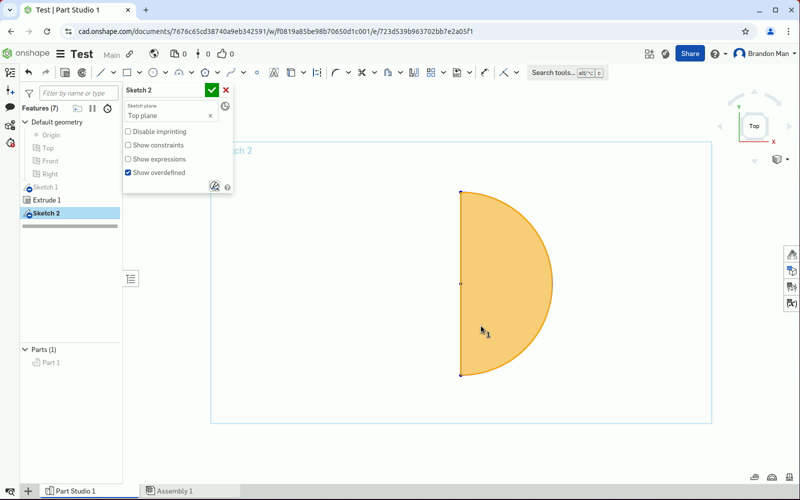
mouse_move(73, 352)
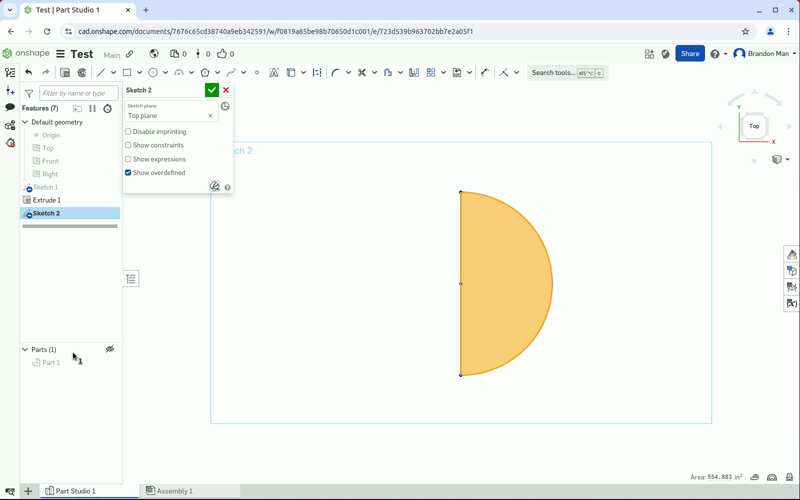
key(shift+y)
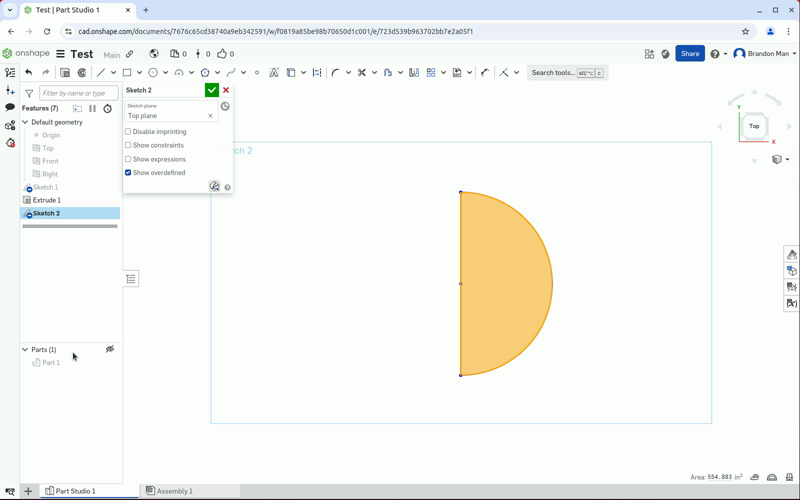
key(shift+e)
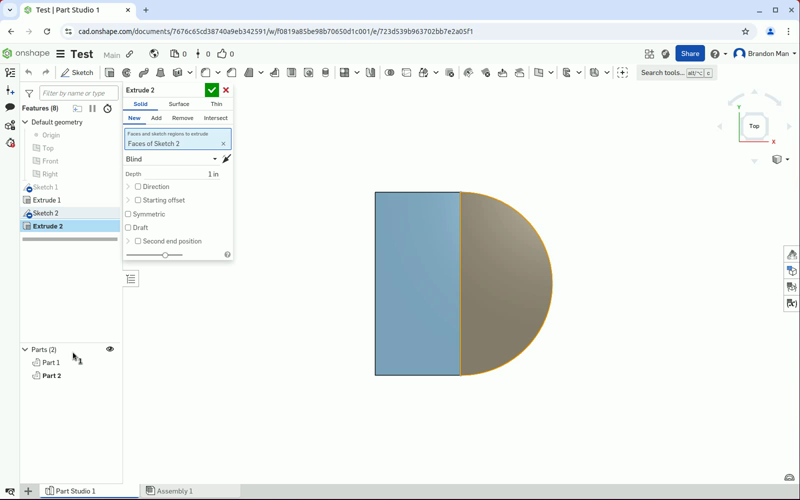
mouse_move(143, 106)
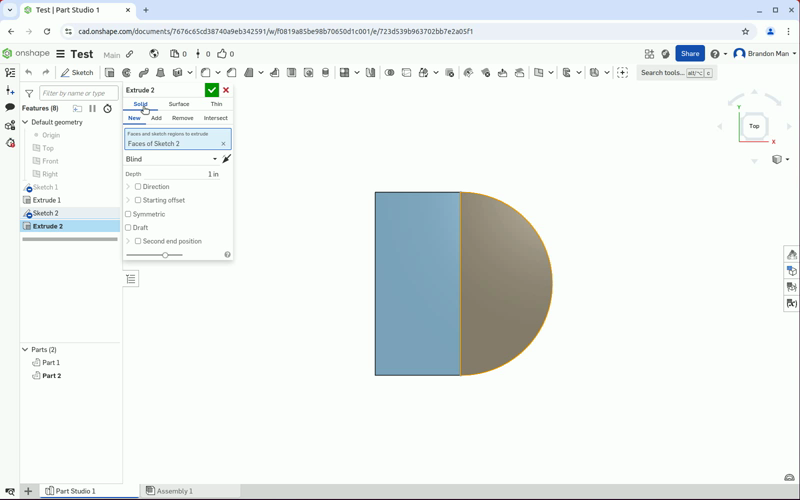
click(143, 106)
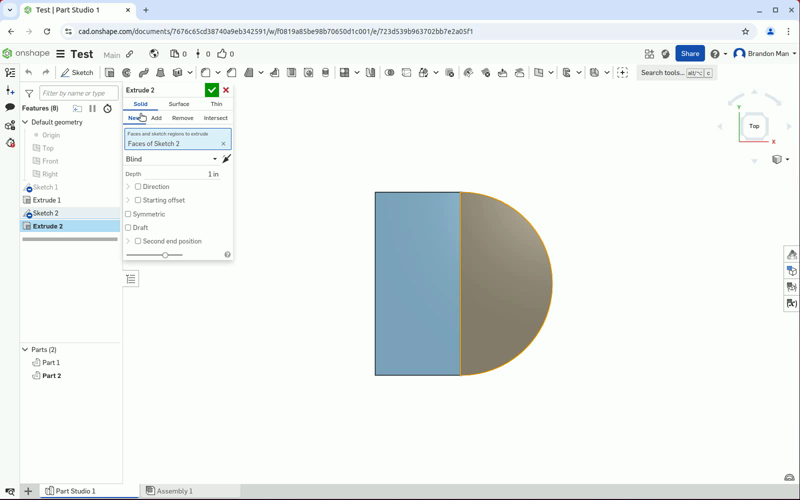
mouse_move(137, 120)
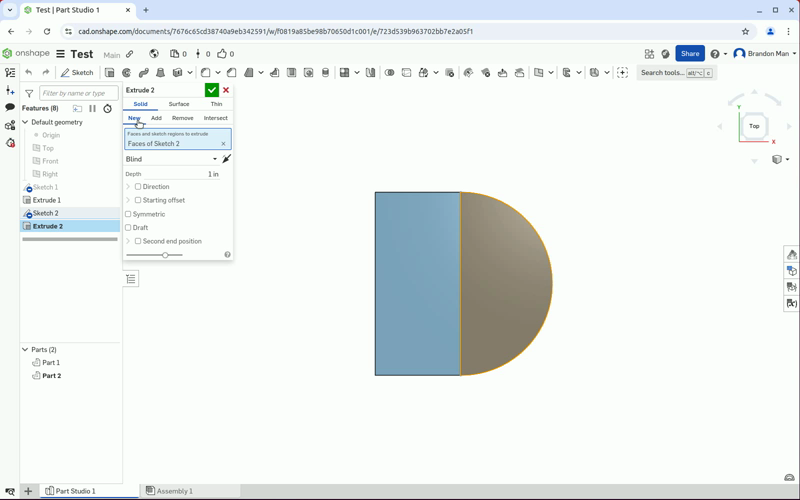
click(137, 120)
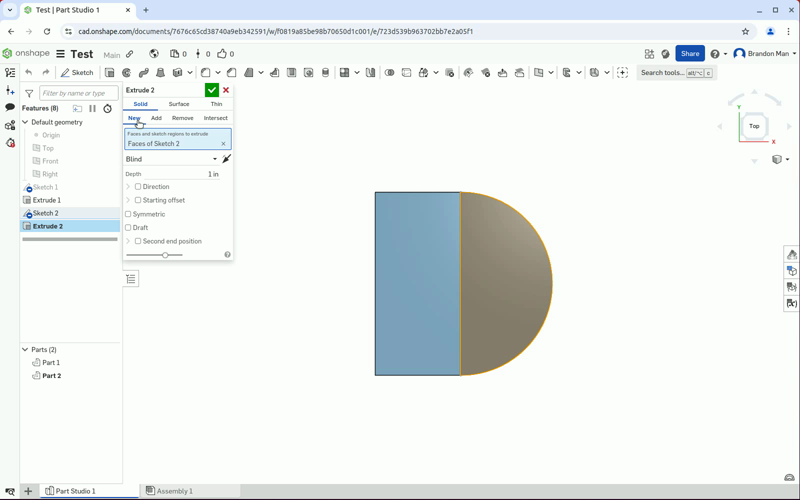
key(tab, 4)
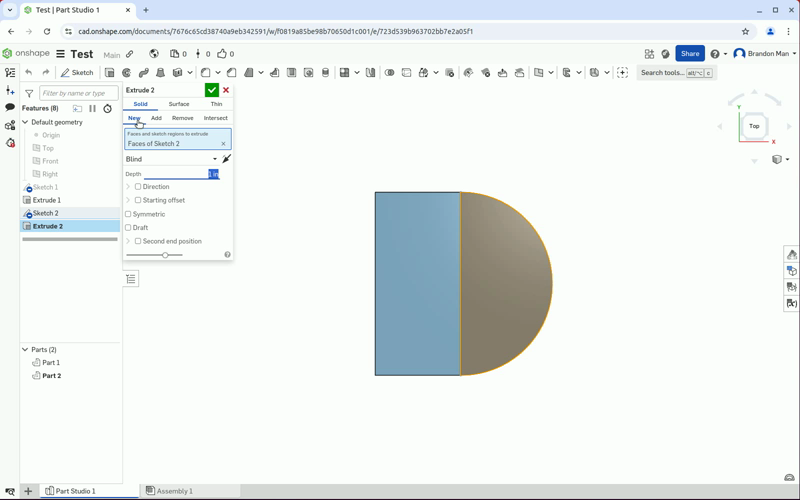
text(6.018)
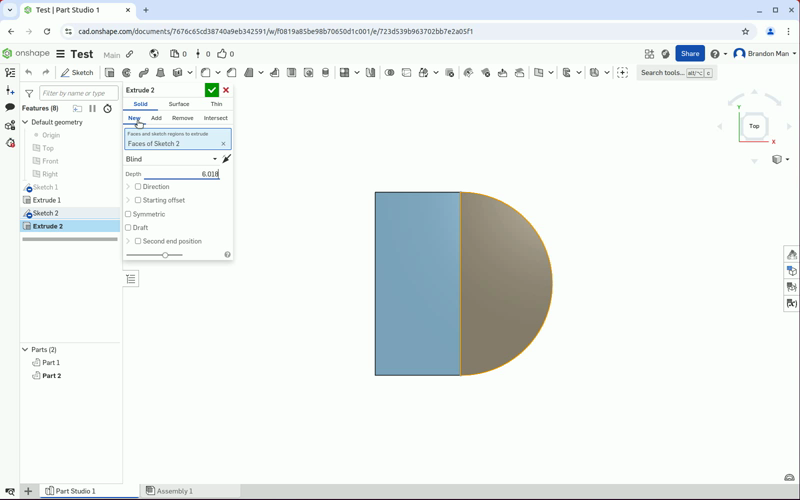
key(enter)
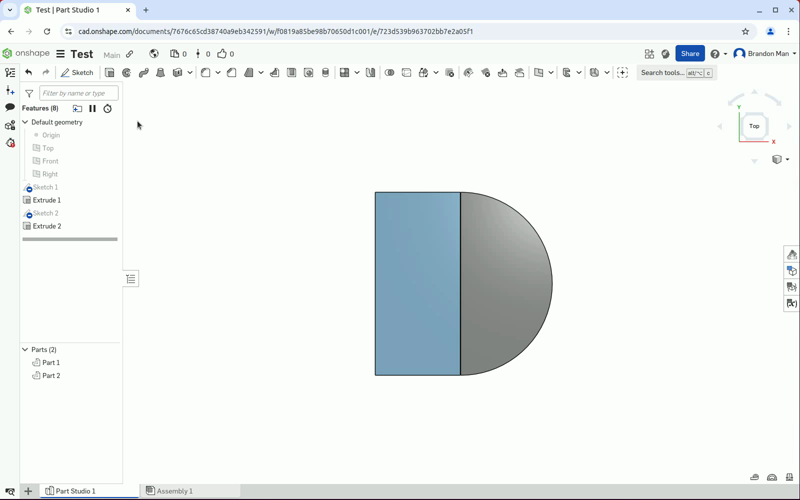
key(shift+h)
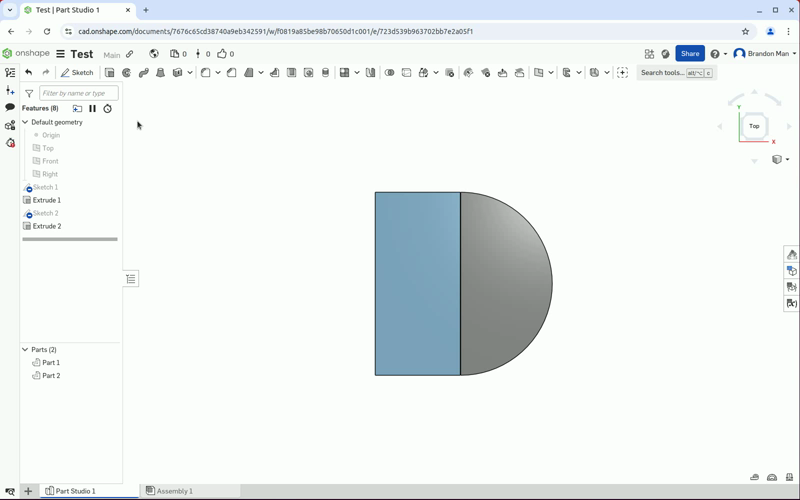
key(shift+h)
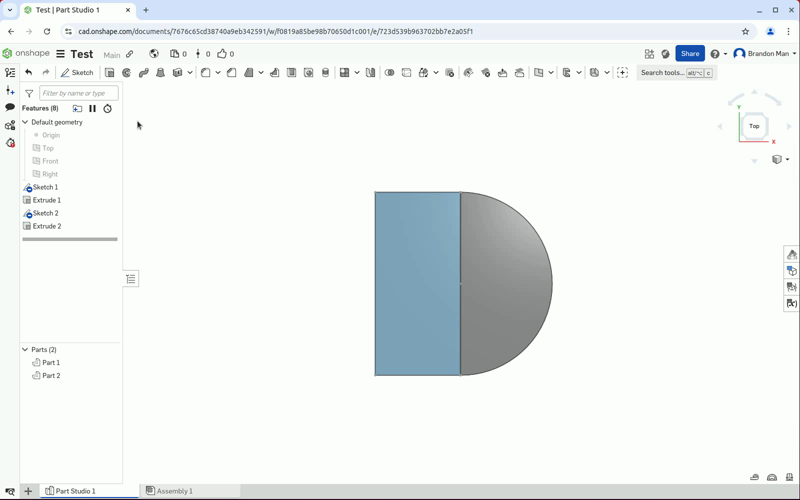
key(shift+7)
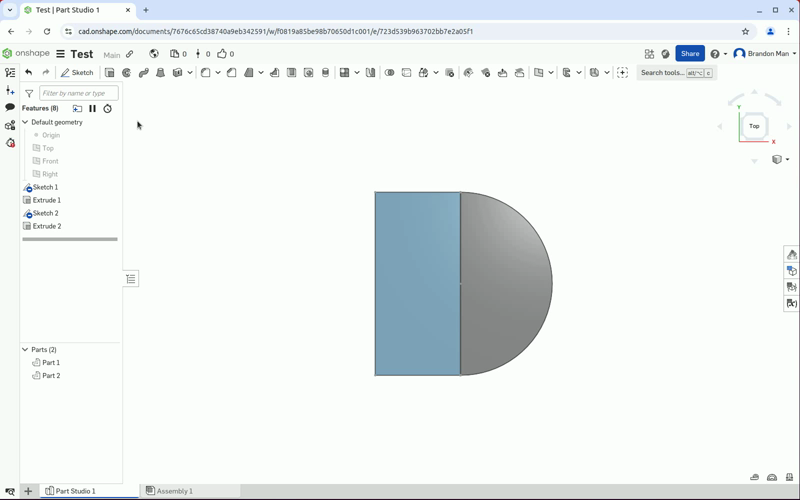
key(up, 3)
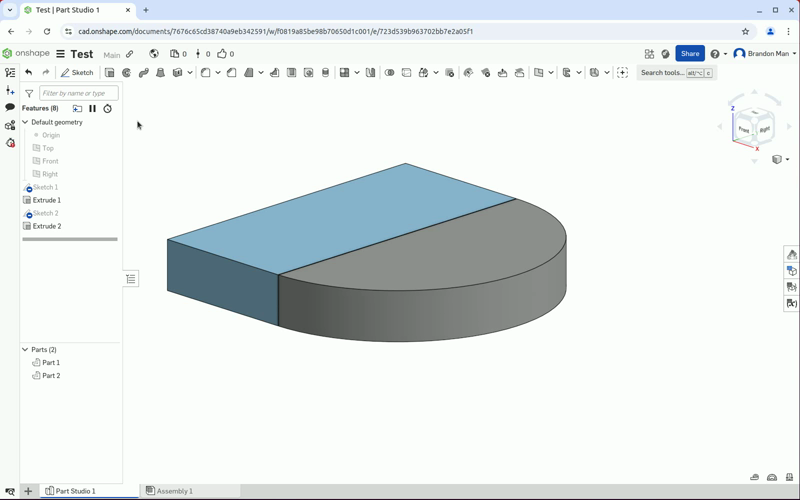
key(left, 3)
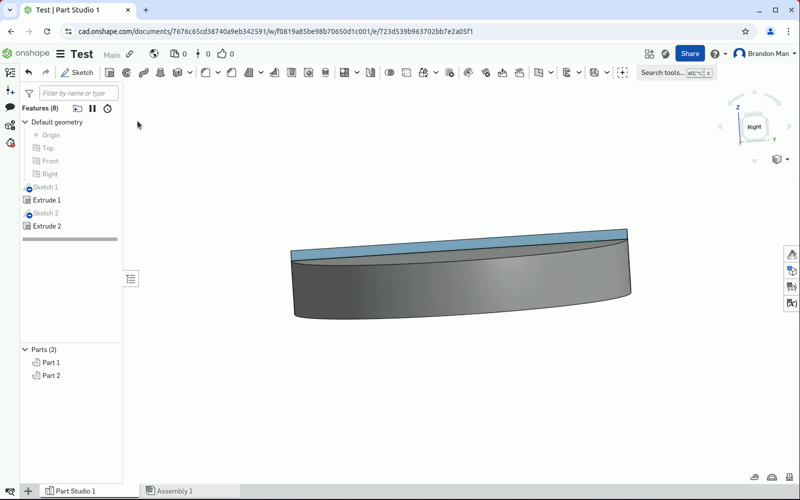
key(right, 3)
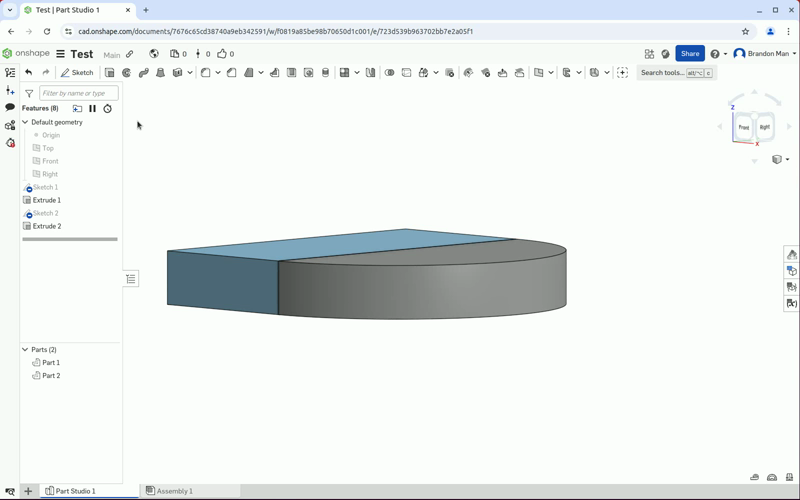
key(down, 3)
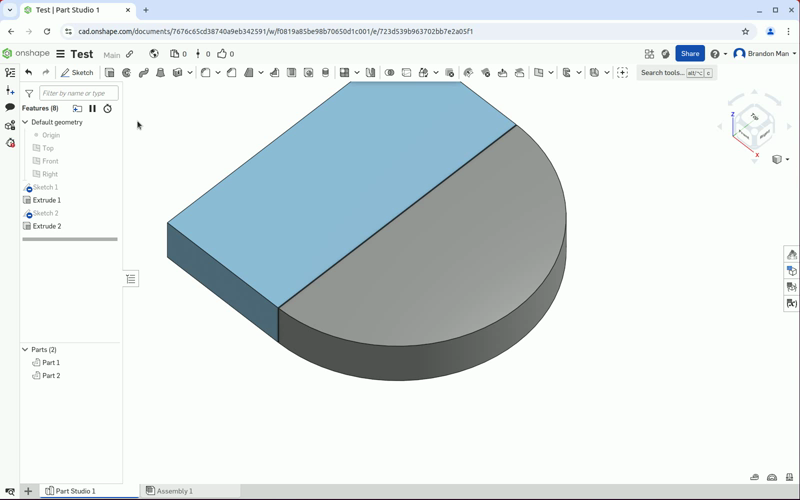
mouse_move(73, 189)
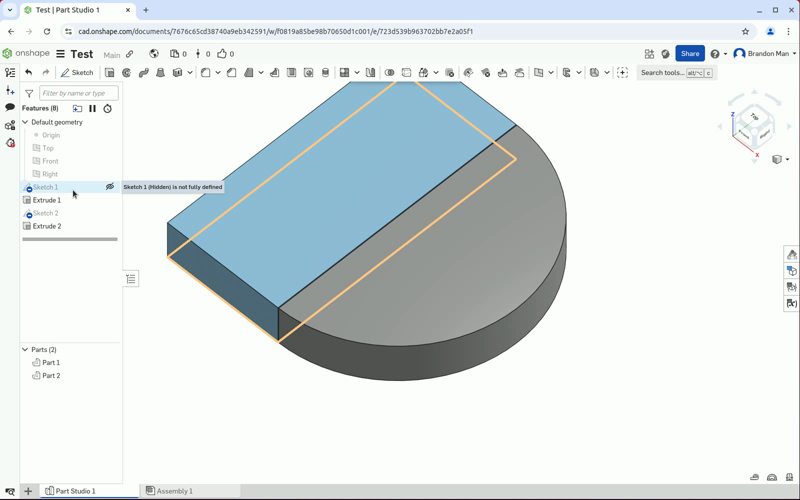
click(73, 189)